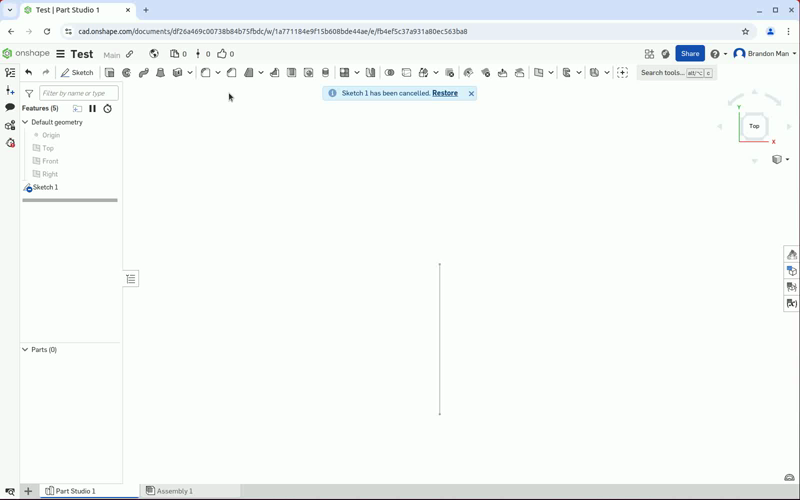
key(shift+h)
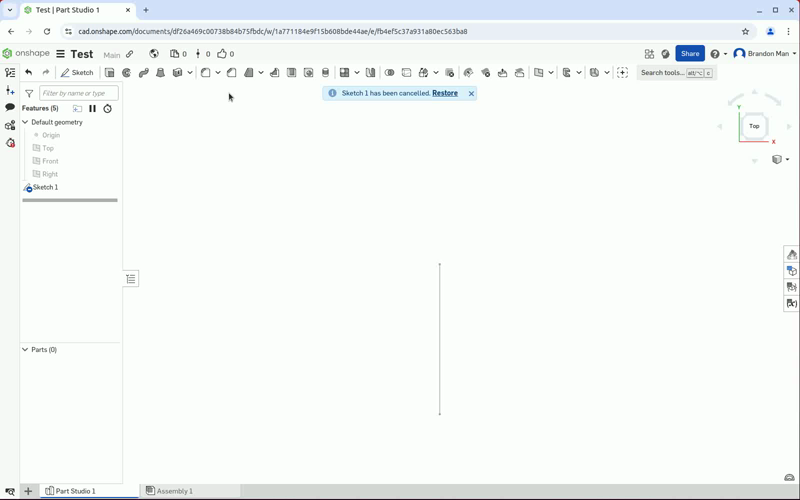
key(shift+s)
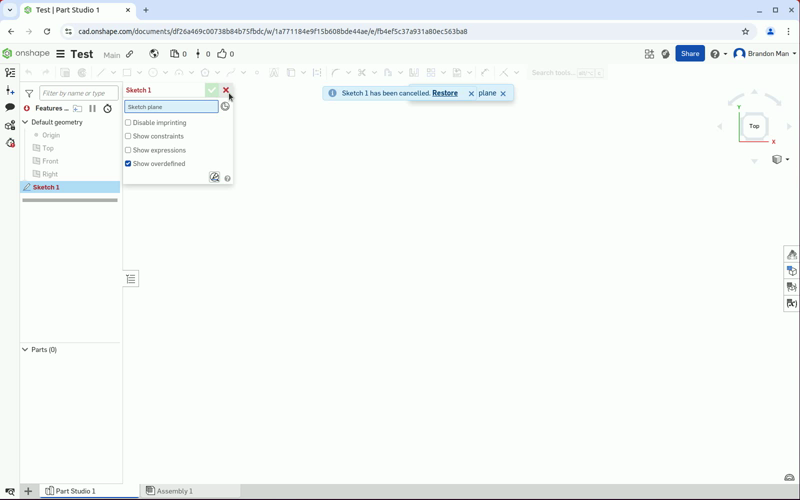
mouse_move(73, 150)
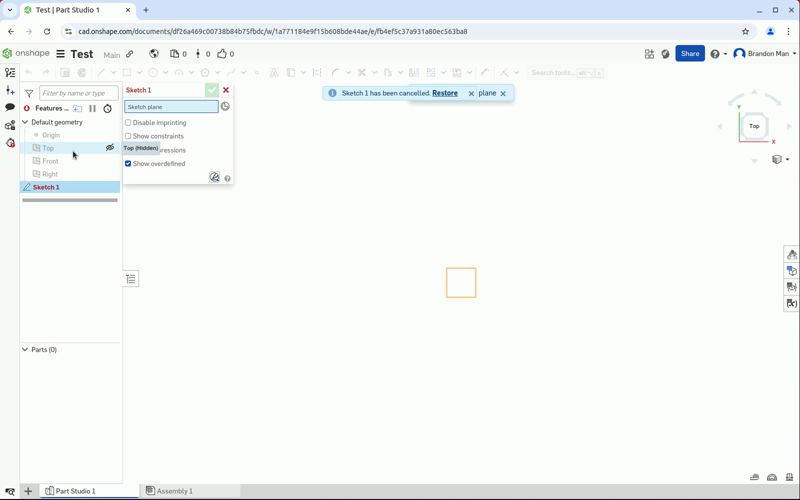
click(73, 150)
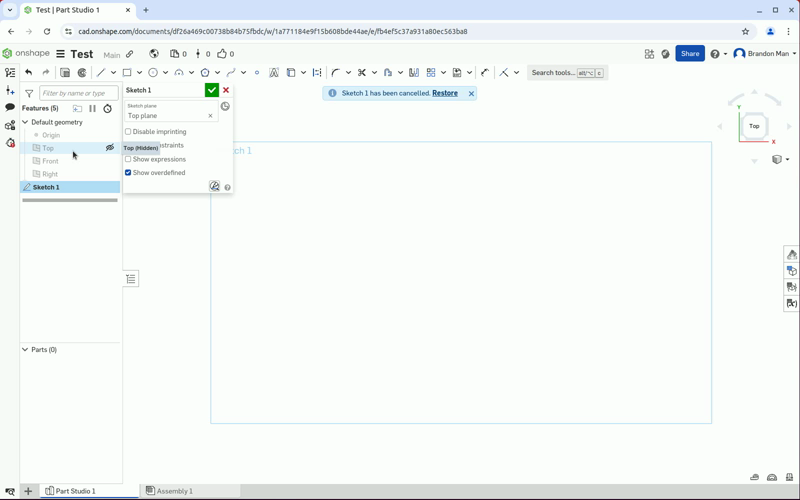
mouse_move(73, 352)
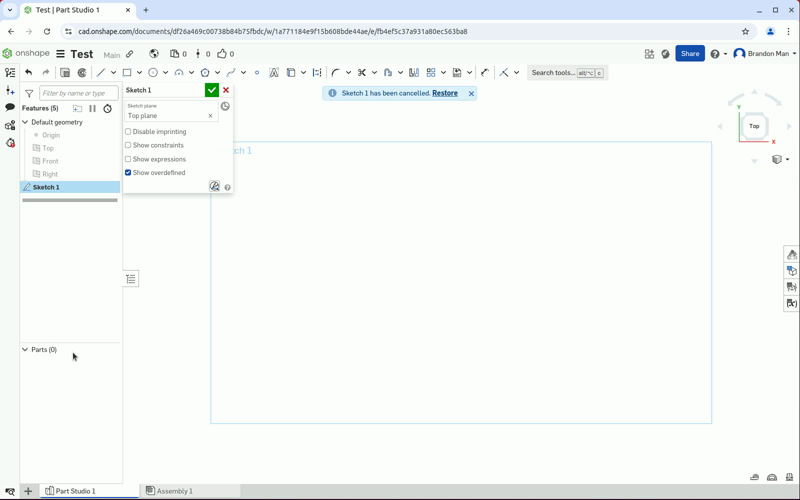
key(y)
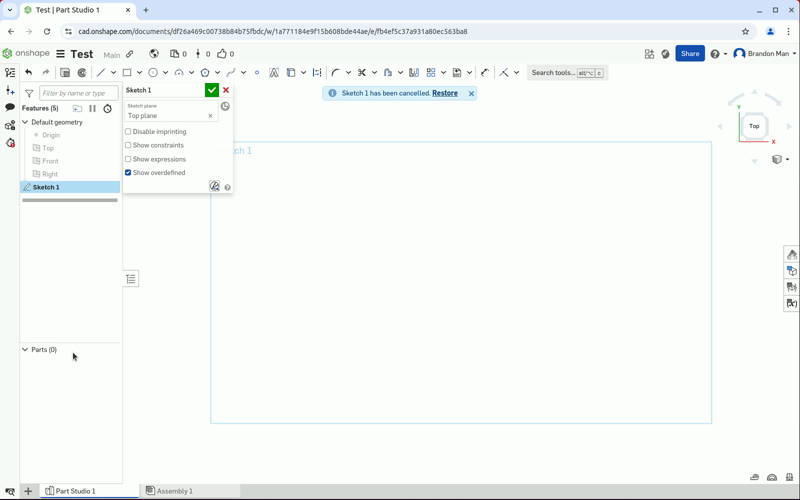
key(l)
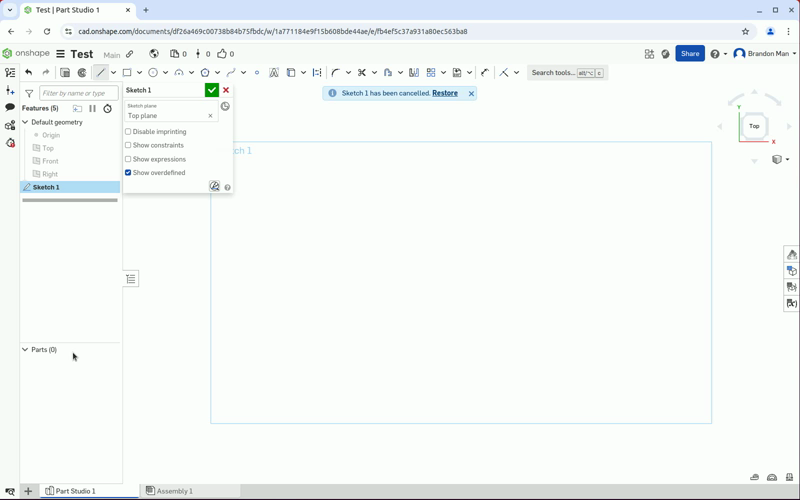
key_down(shift)
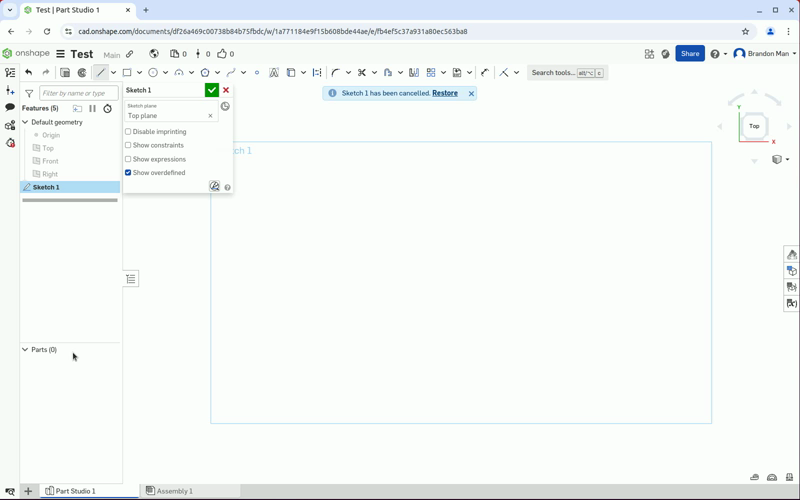
mouse_move(349, 282)
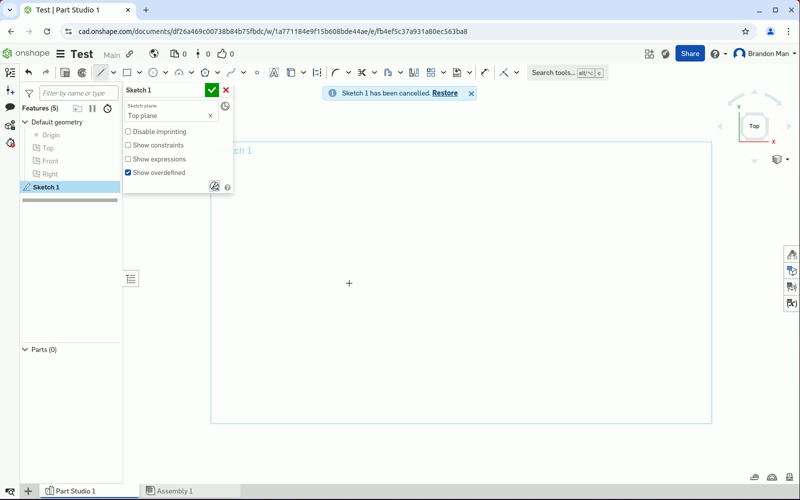
click(349, 282)
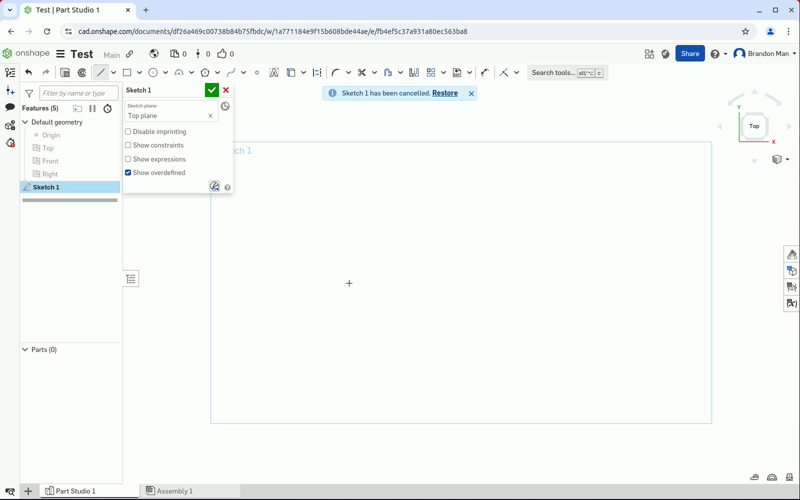
key_up(shift)
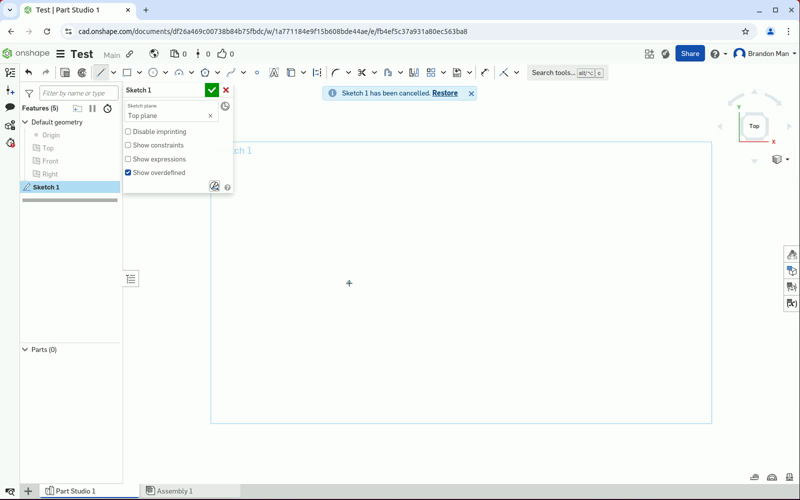
key_down(shift)
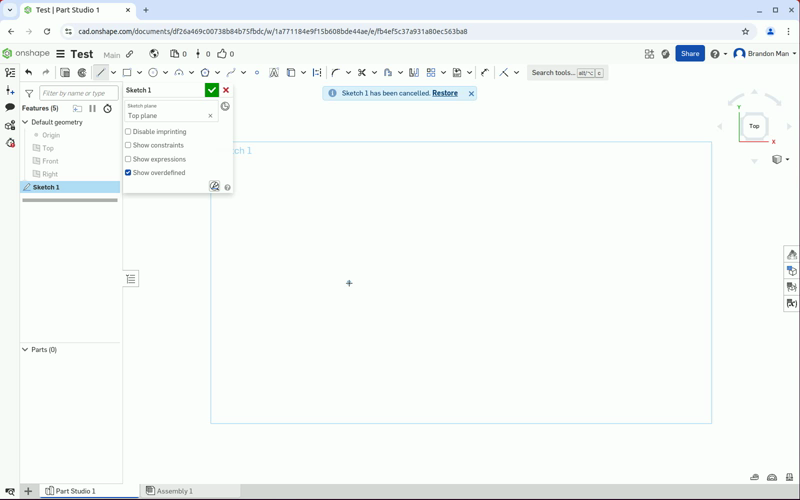
mouse_move(405, 378)
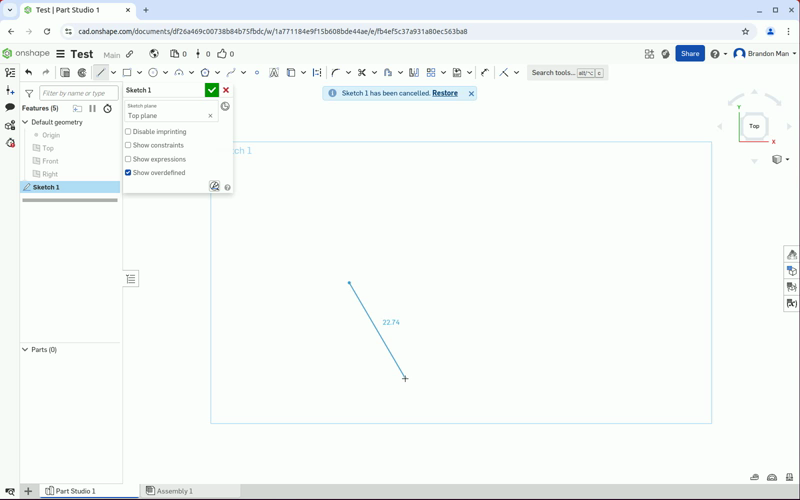
click(405, 378)
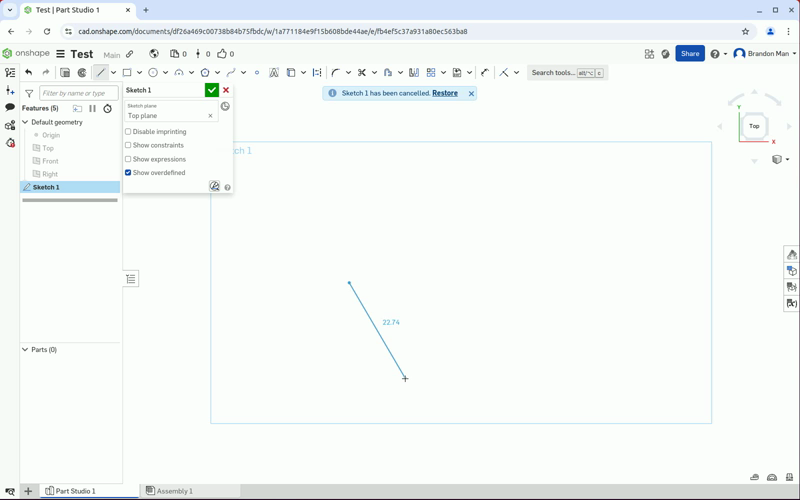
key_up(shift)
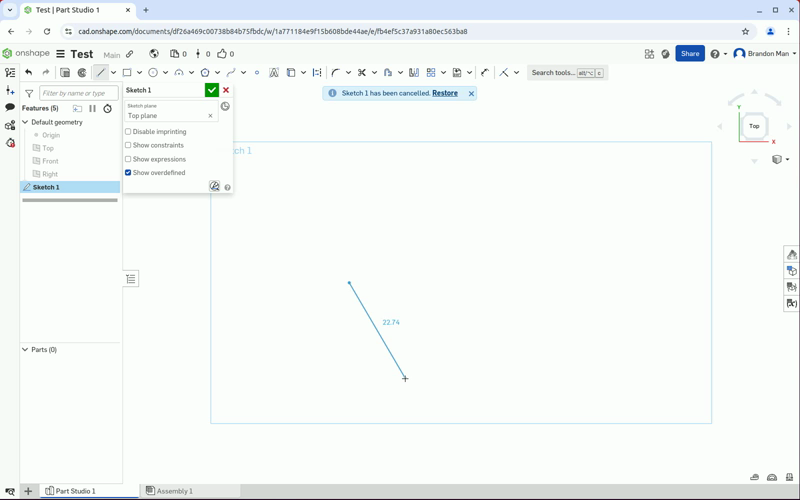
key_down(shift)
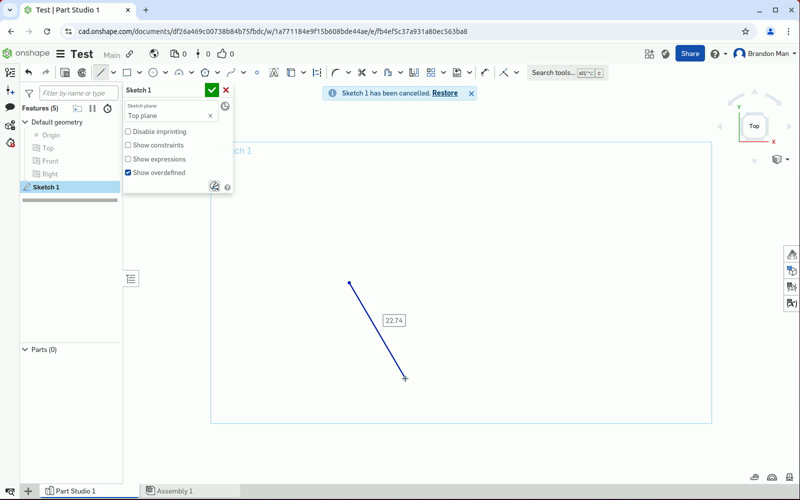
mouse_move(514, 378)
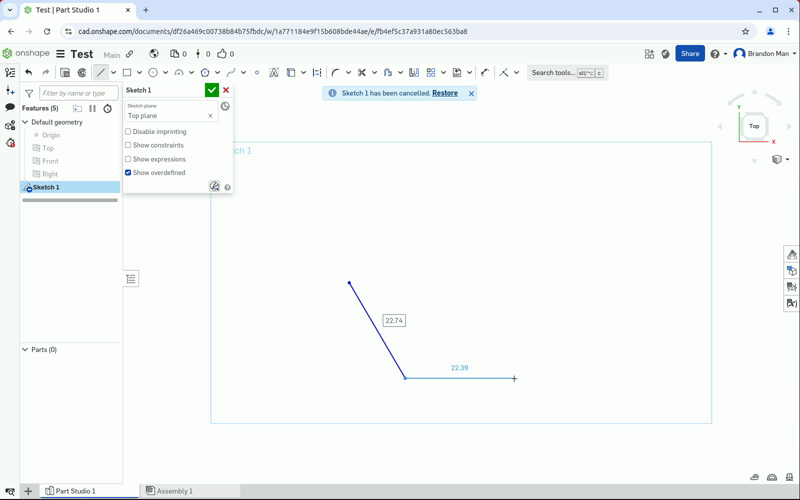
click(514, 378)
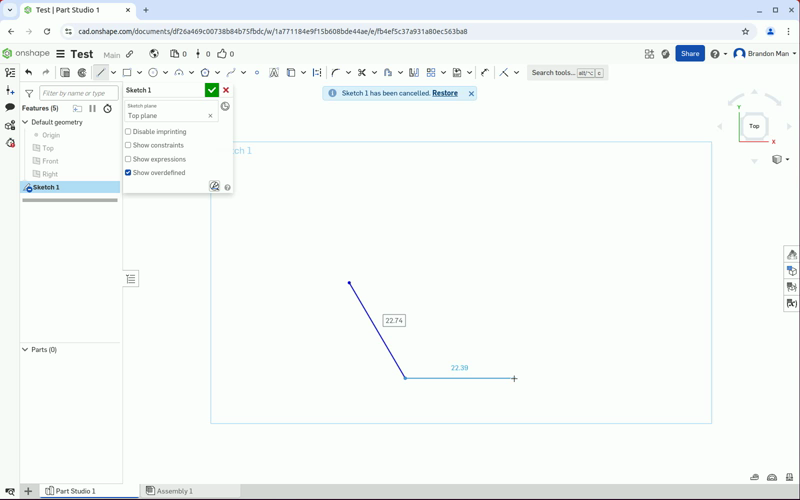
key_up(shift)
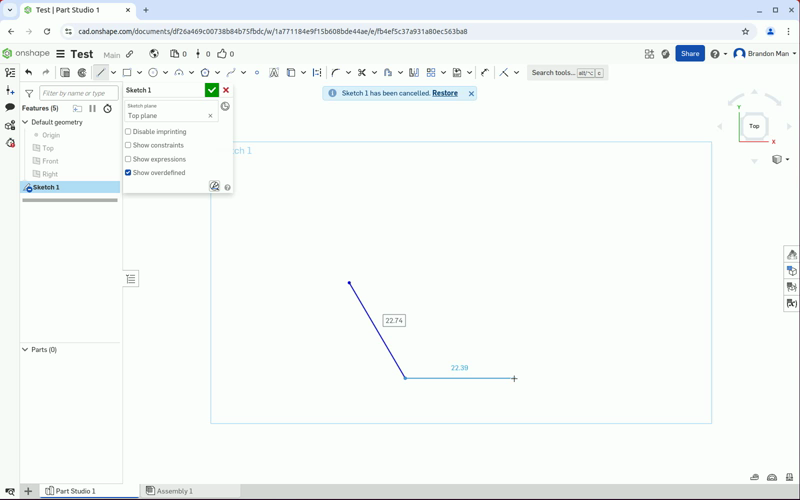
key_down(shift)
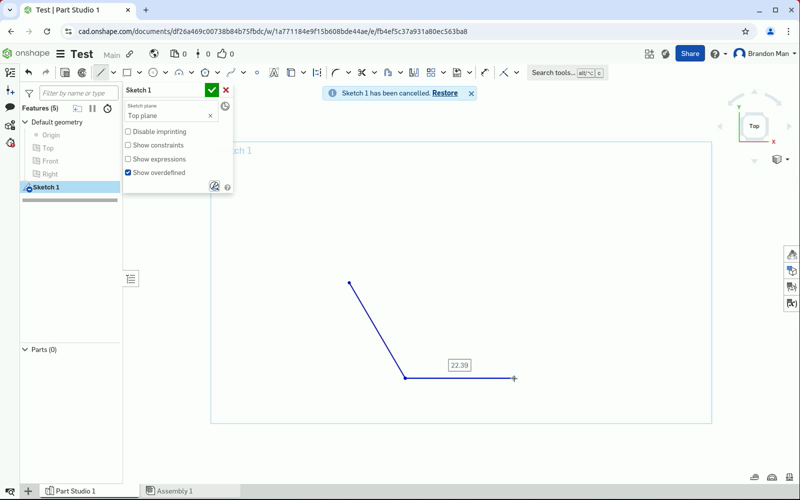
mouse_move(569, 282)
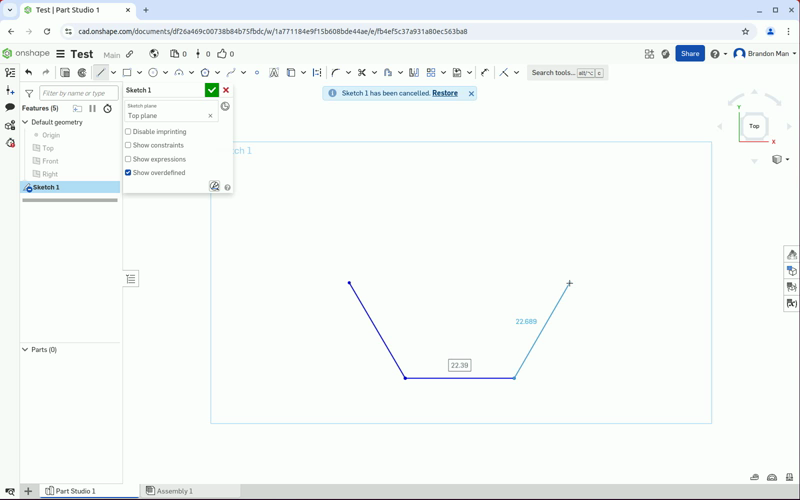
click(569, 282)
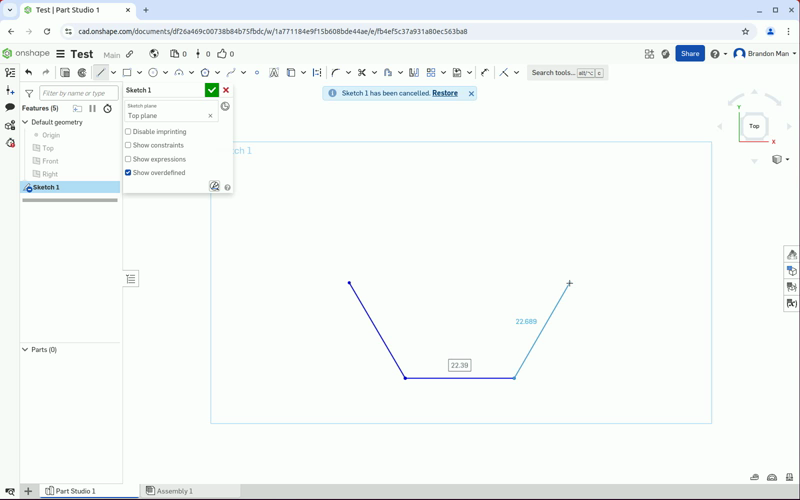
key_up(shift)
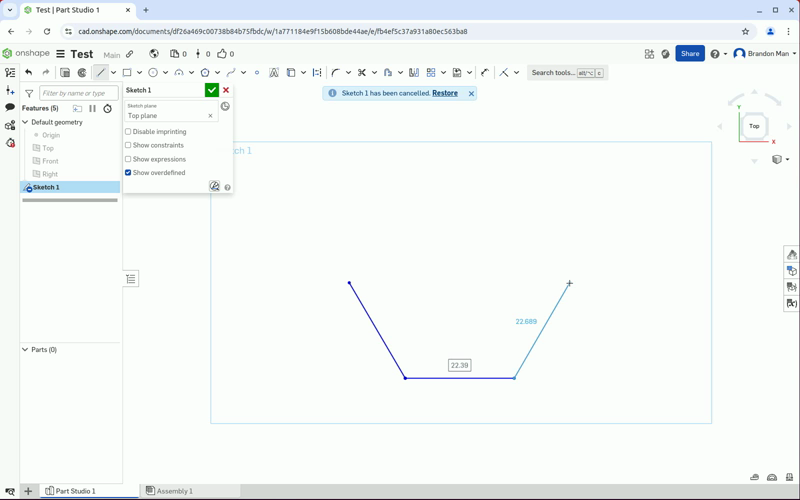
key_down(shift)
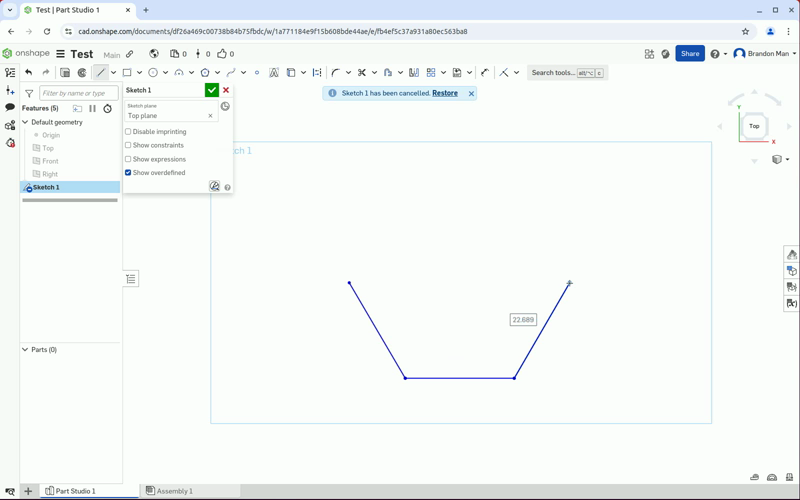
mouse_move(514, 187)
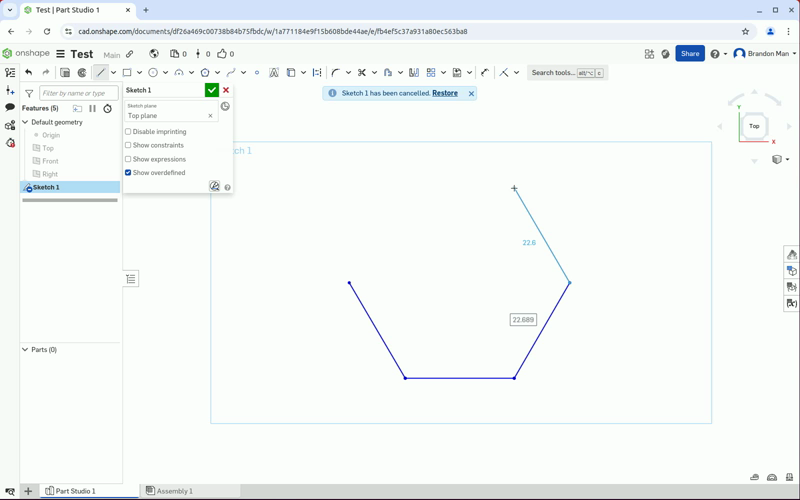
click(514, 187)
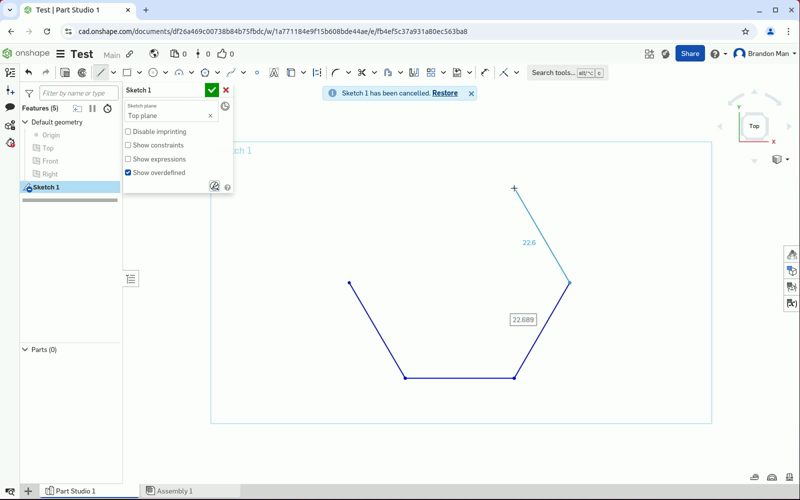
key_up(shift)
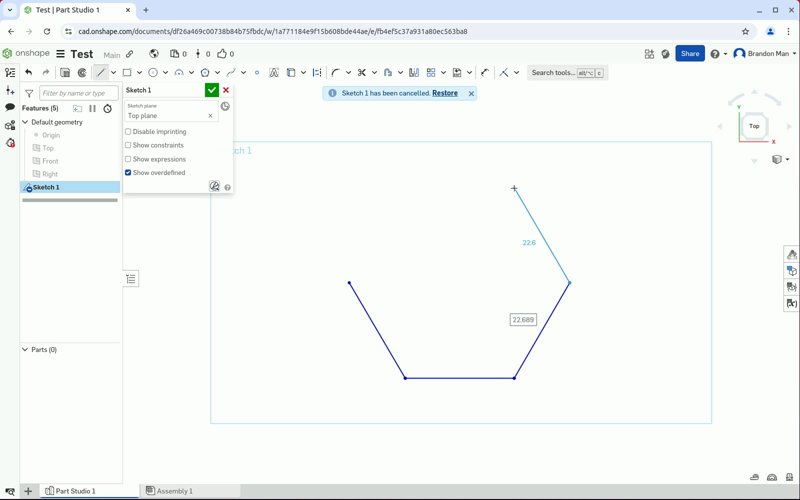
key_down(shift)
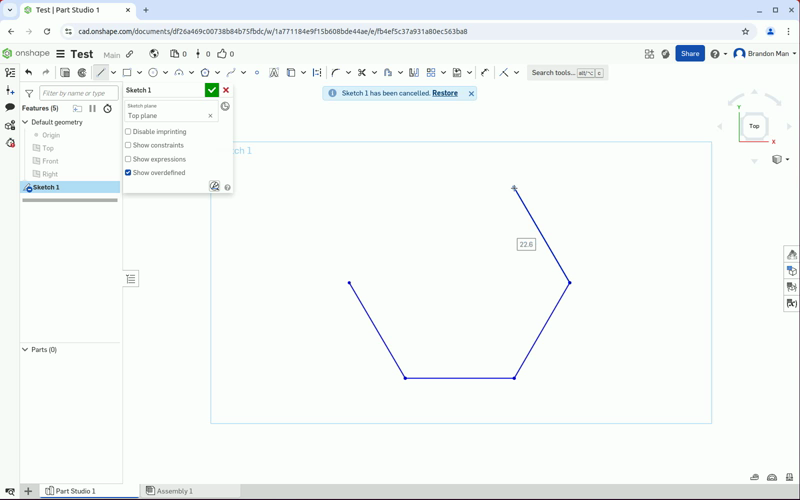
mouse_move(405, 187)
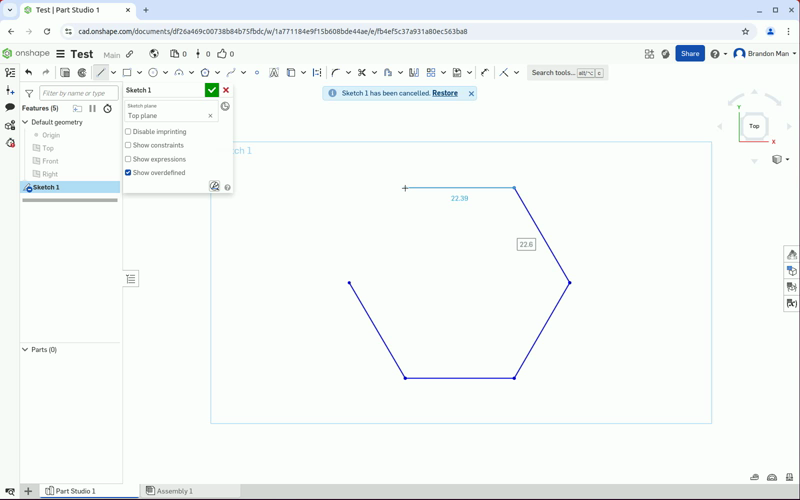
click(405, 187)
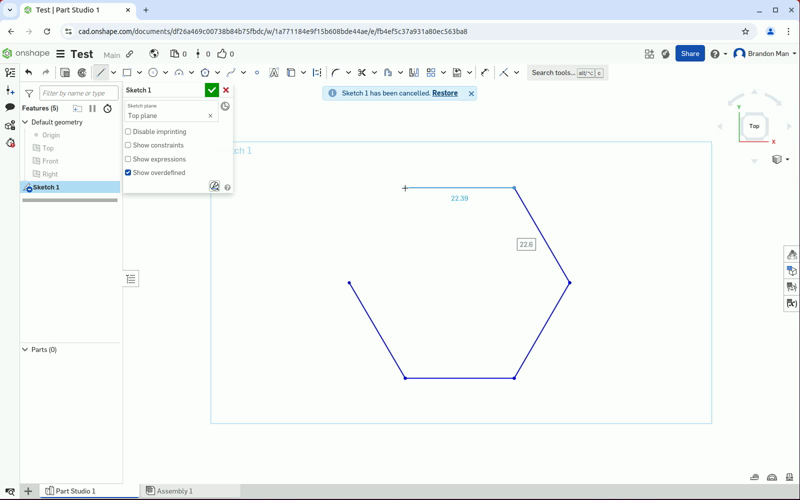
key_up(shift)
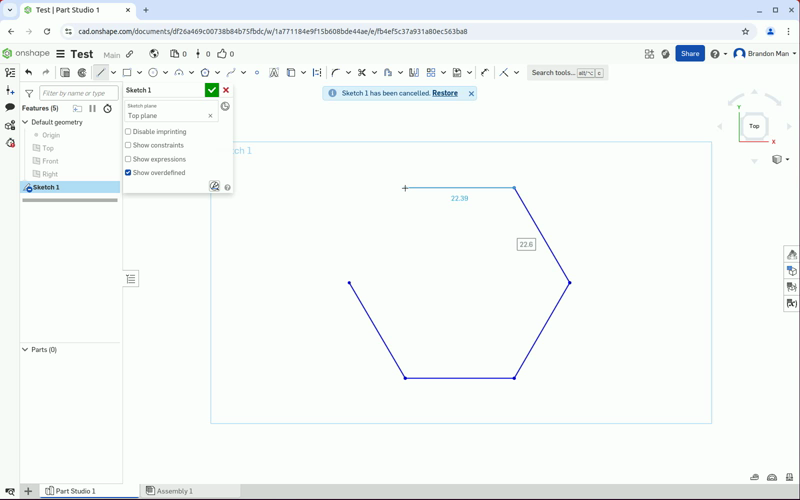
key_down(shift)
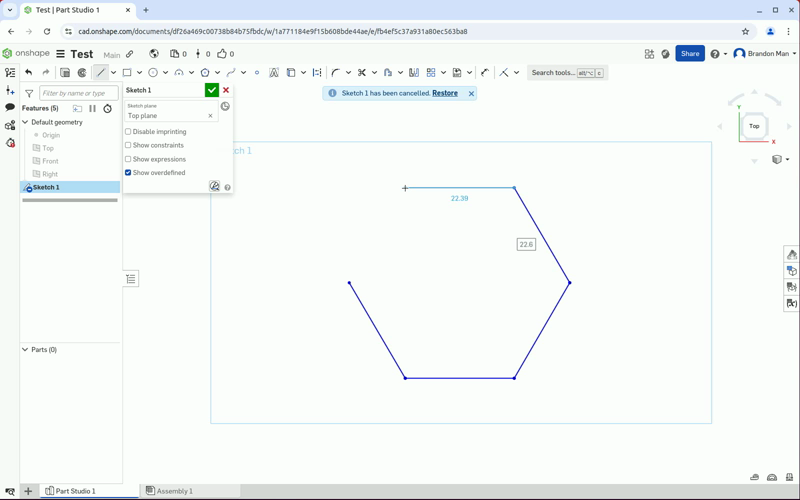
mouse_move(349, 282)
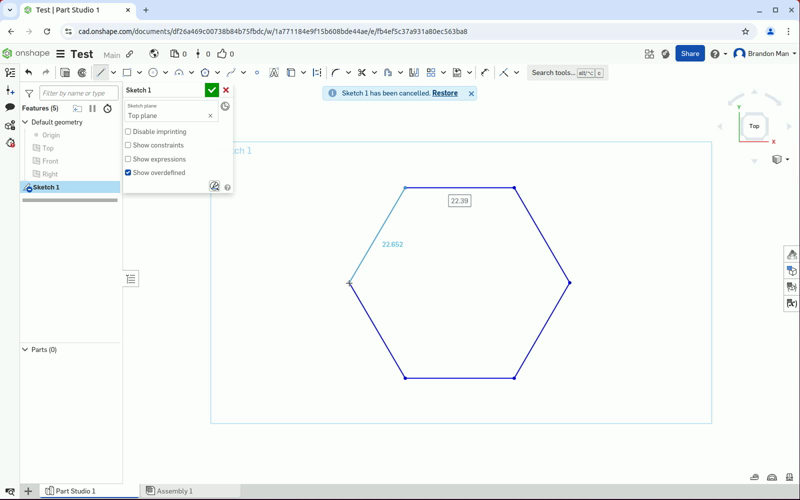
key_up(shift)
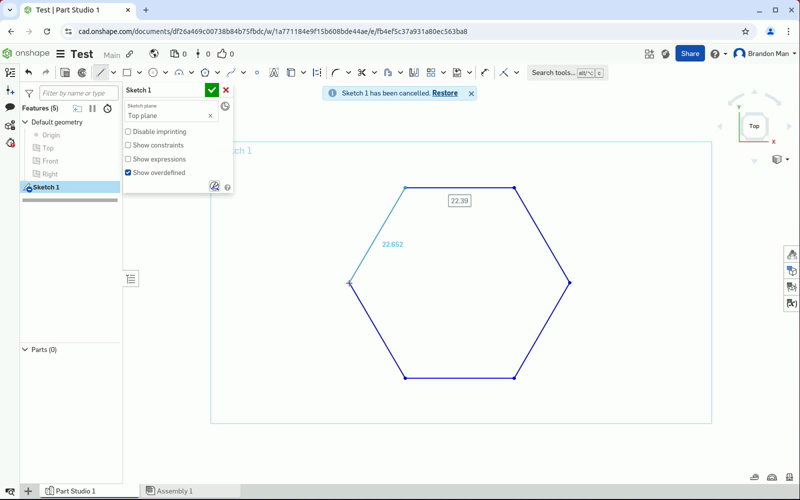
click(349, 282)
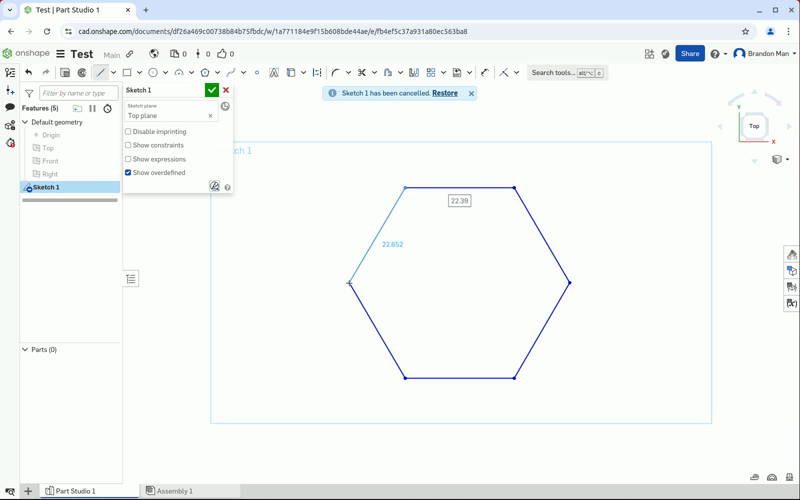
key(esc)
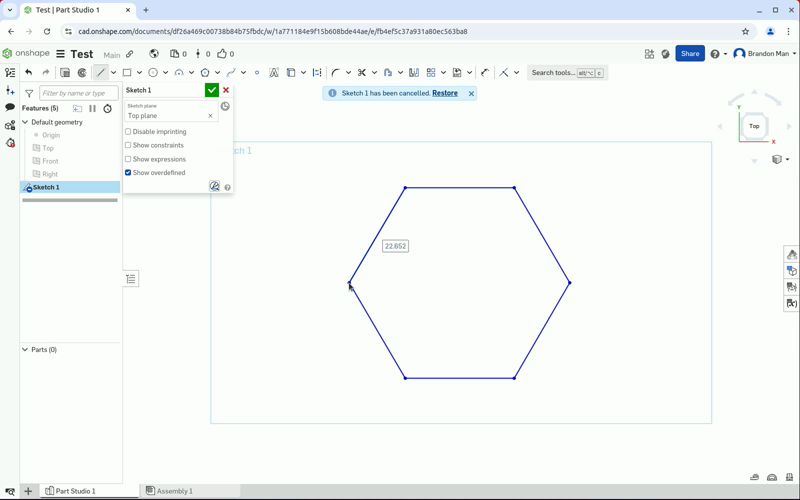
mouse_move(457, 336)
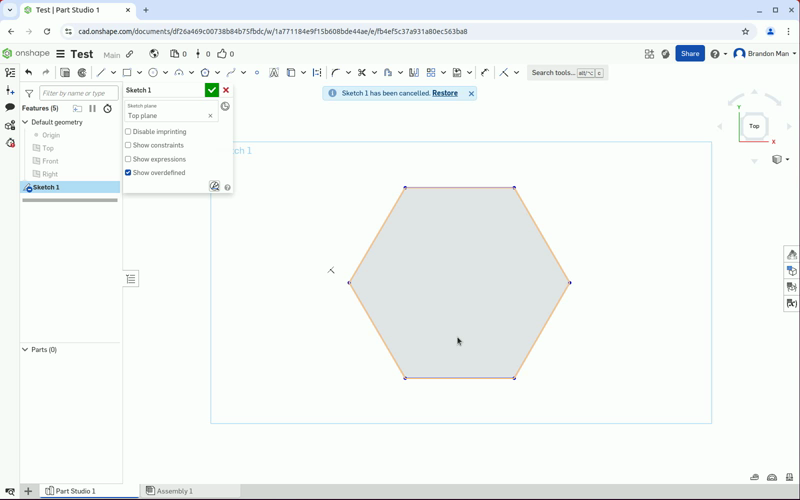
click(457, 336)
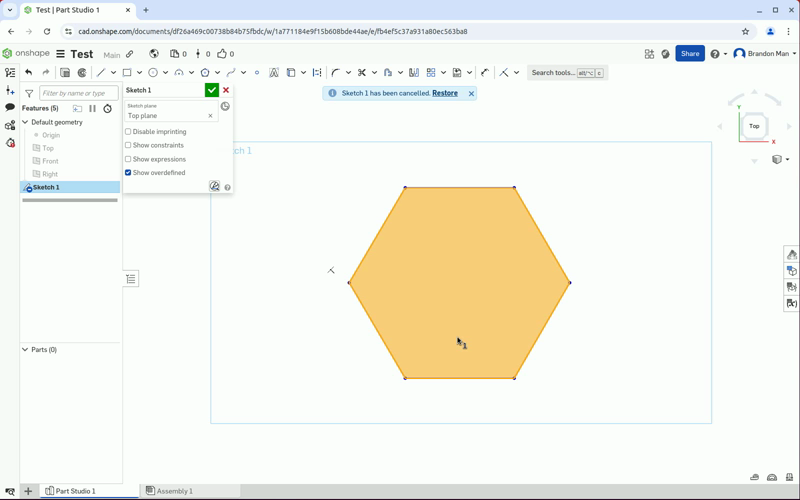
mouse_move(73, 352)
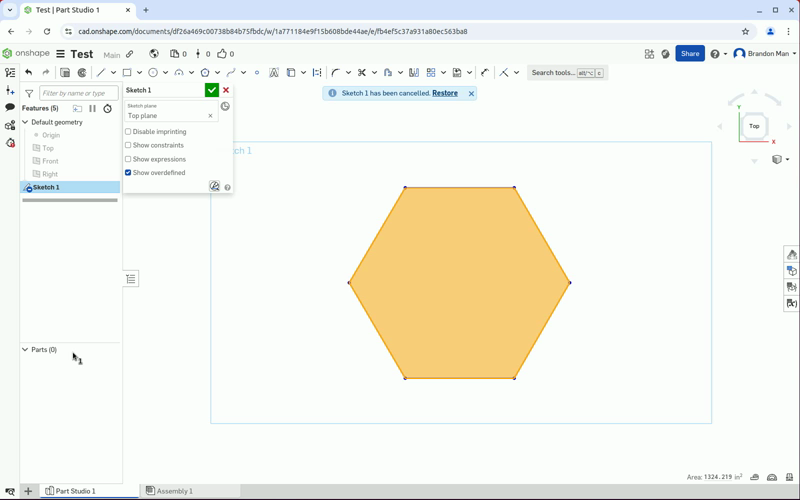
key(shift+y)
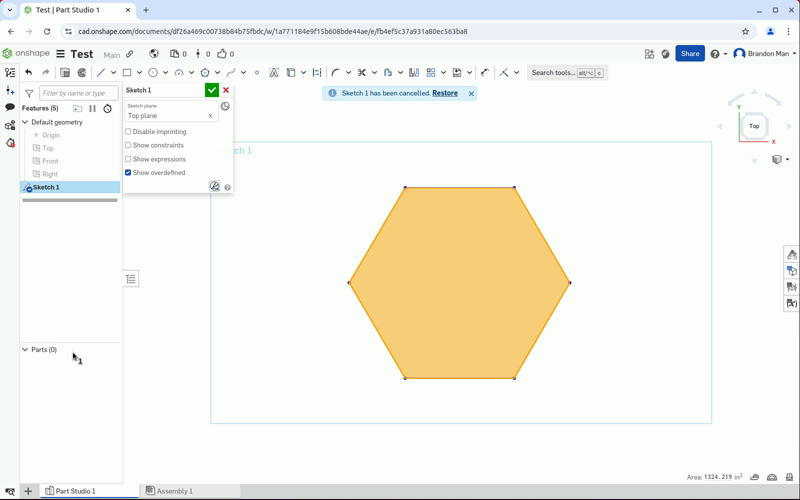
key(shift+e)
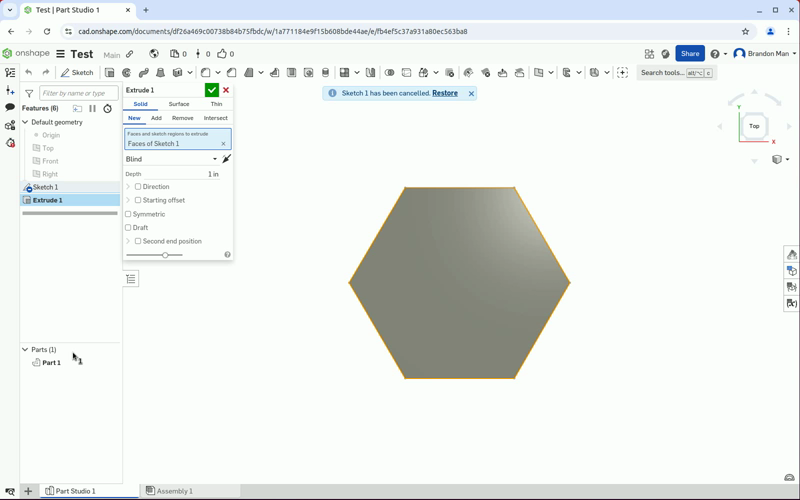
mouse_move(143, 106)
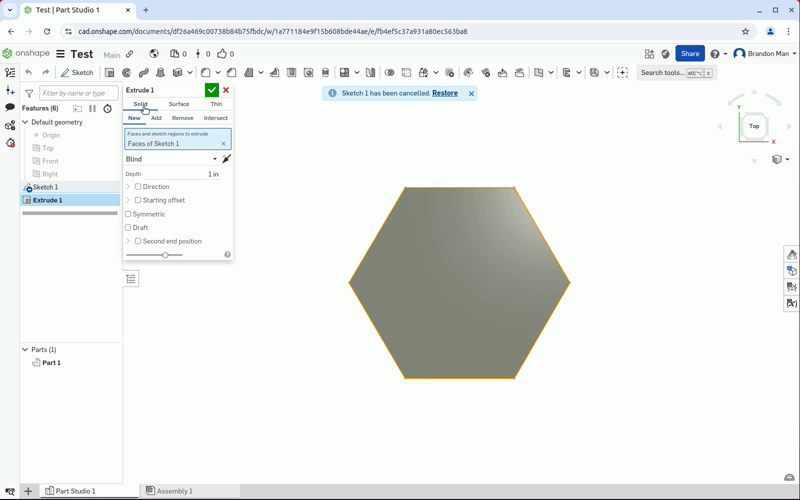
click(143, 106)
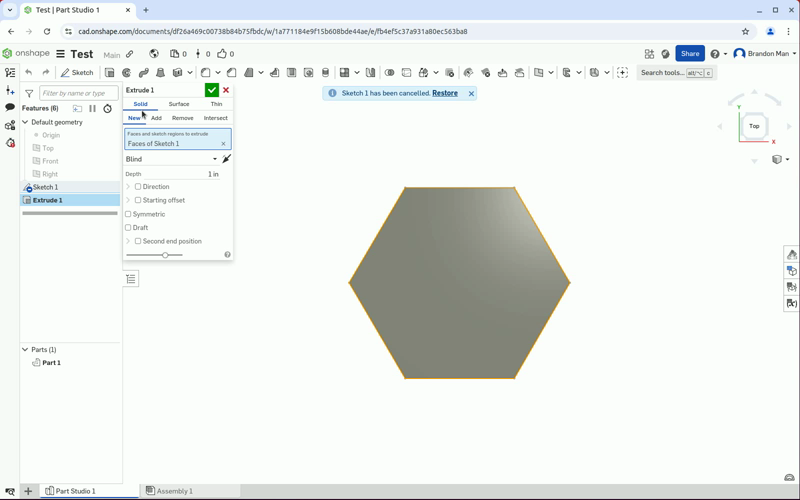
mouse_move(137, 120)
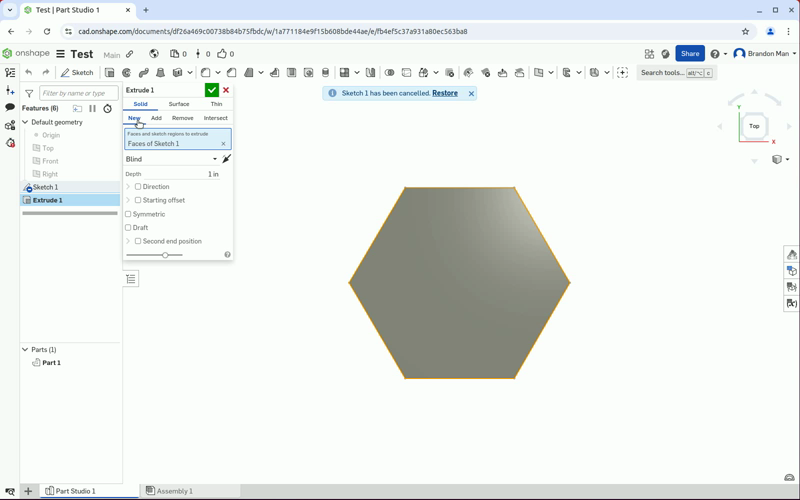
click(137, 120)
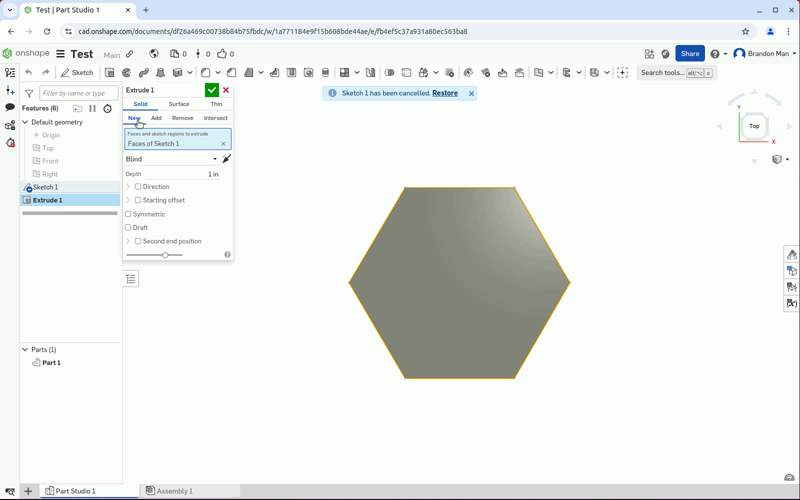
key(tab, 4)
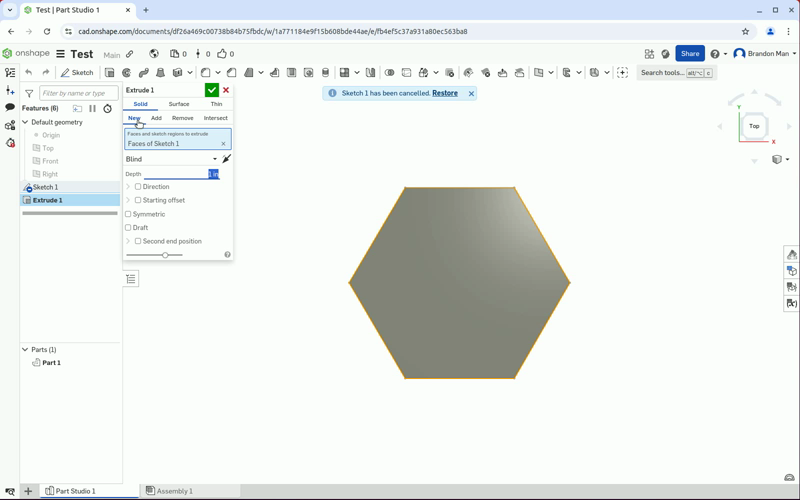
text(15.405)
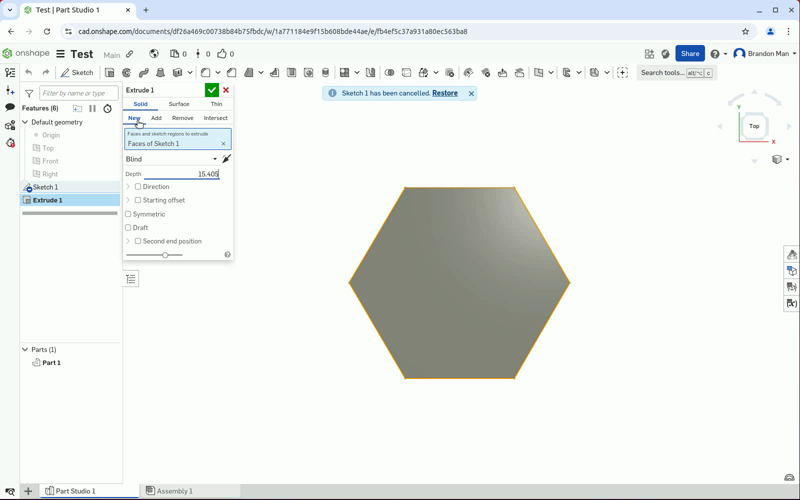
key(enter)
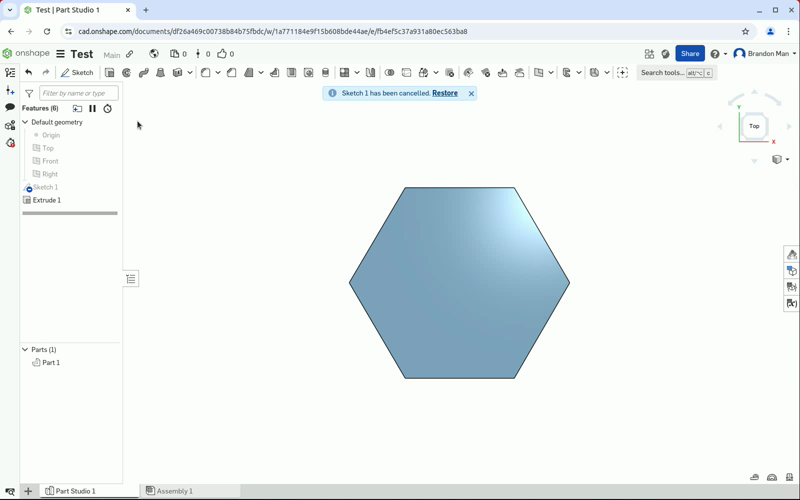
key(shift+h)
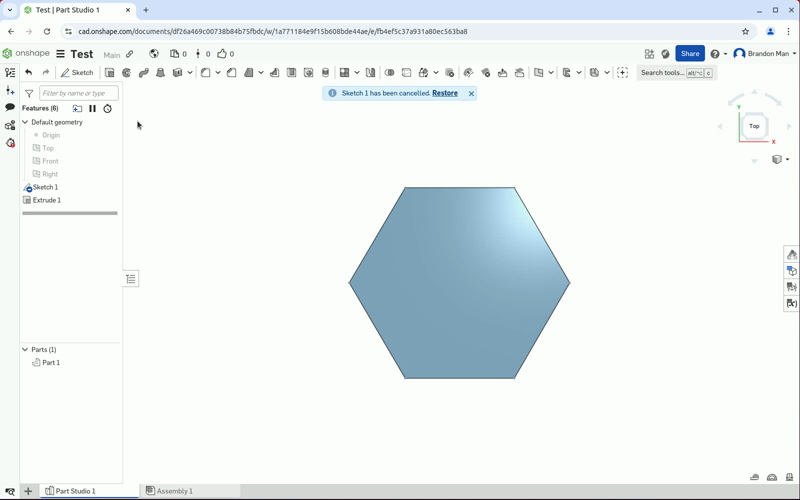
key(shift+h)
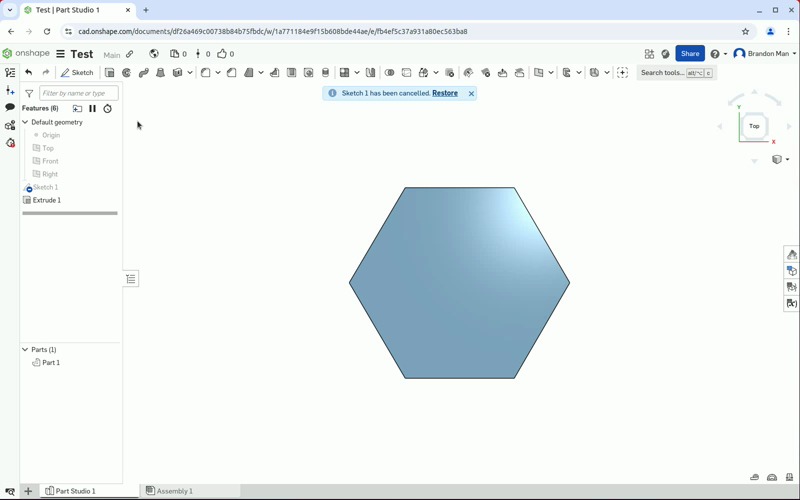
mouse_move(73, 189)
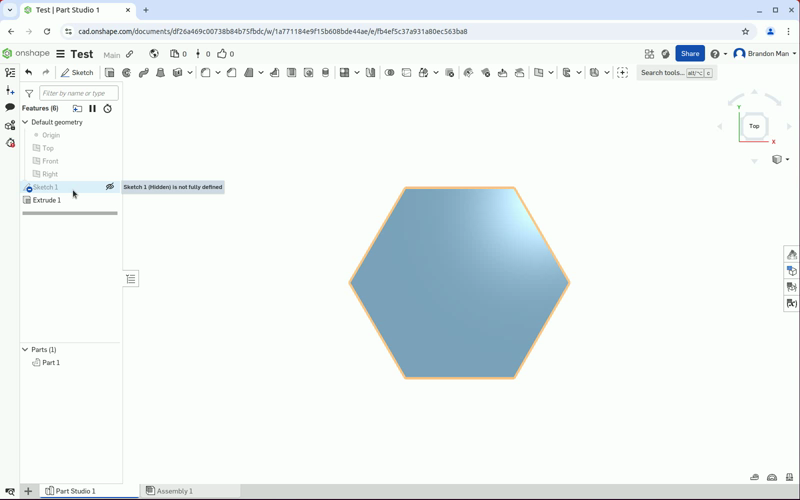
click(73, 189)
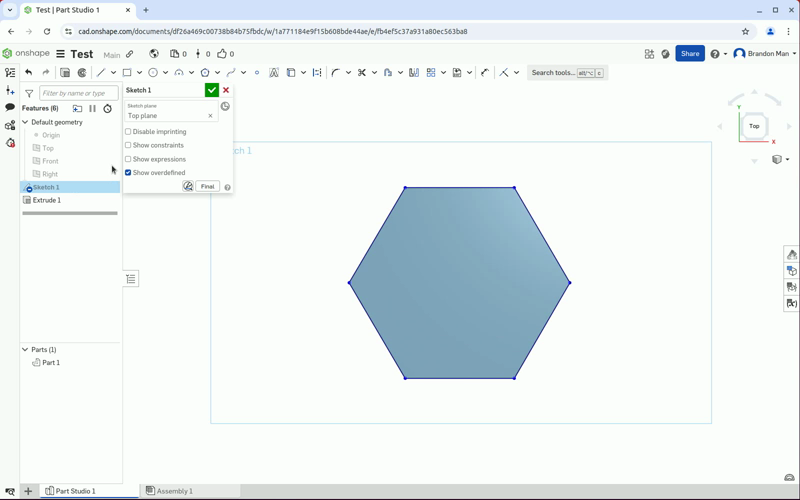
mouse_move(229, 92)
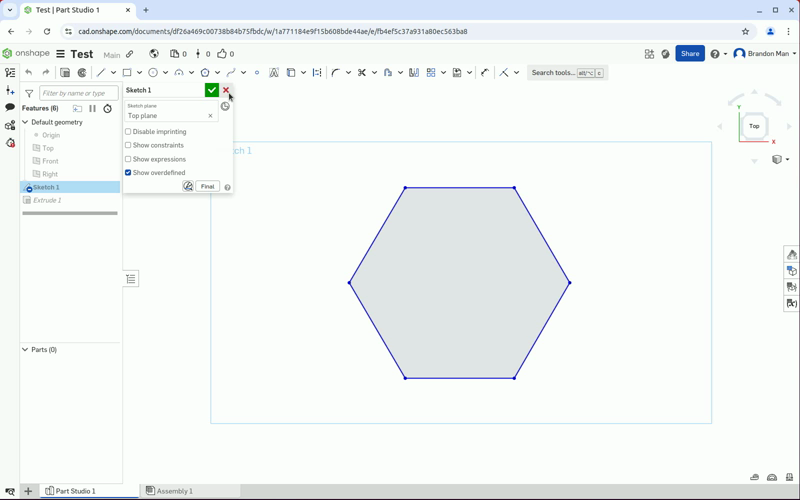
click(229, 92)
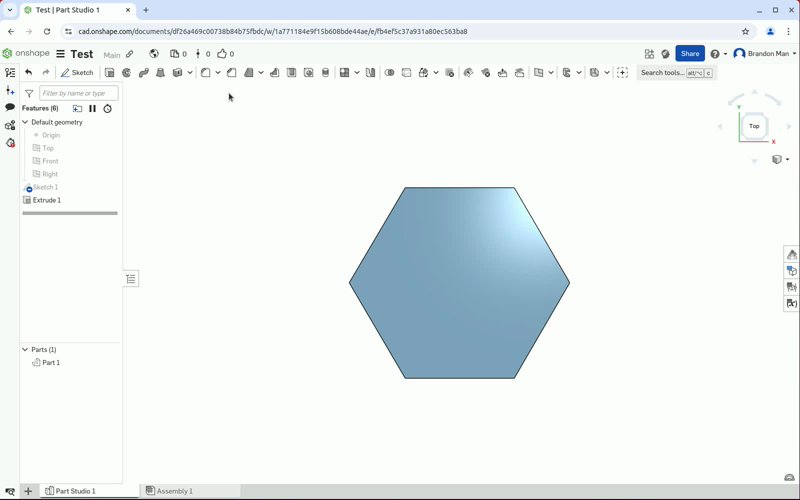
mouse_move(541, 75)
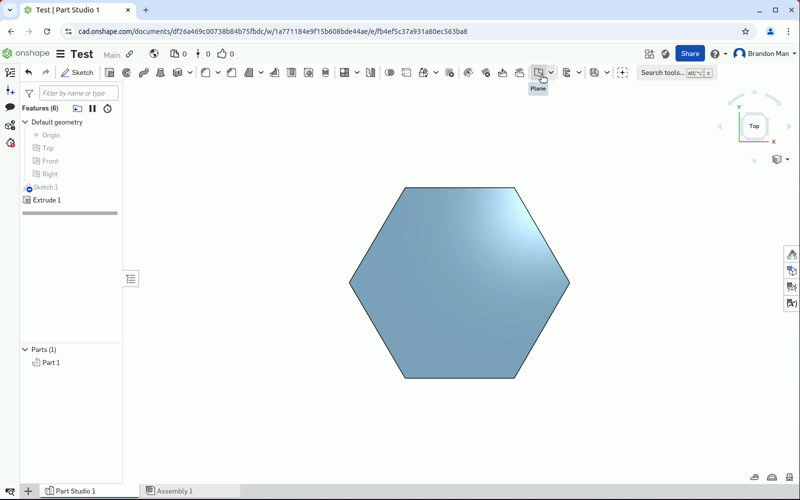
click(541, 75)
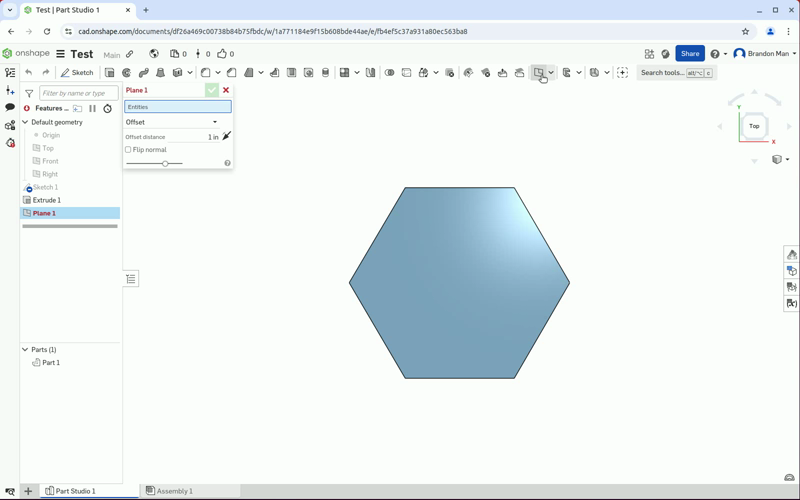
mouse_move(73, 150)
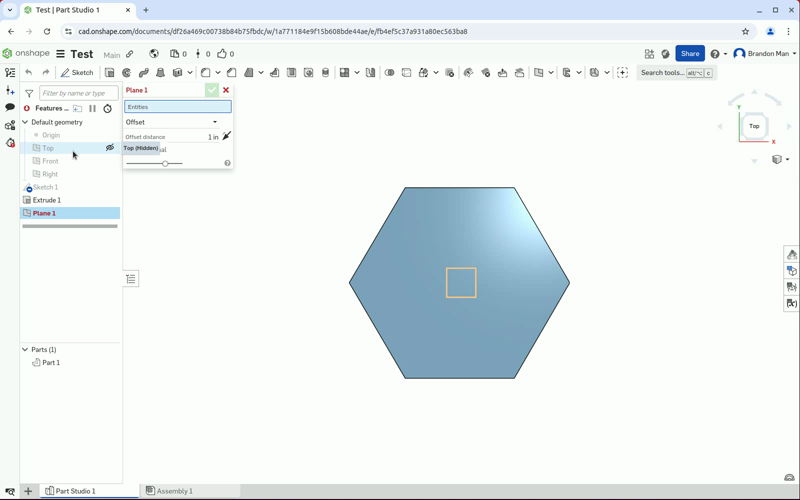
click(73, 150)
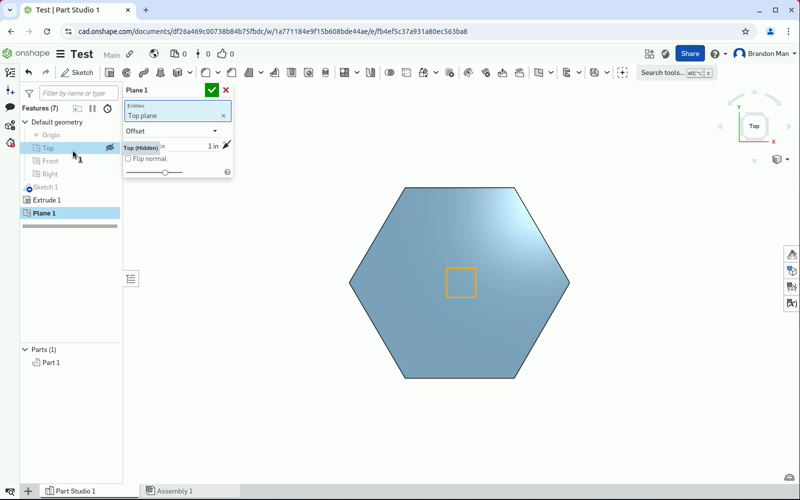
key(tab, 2)
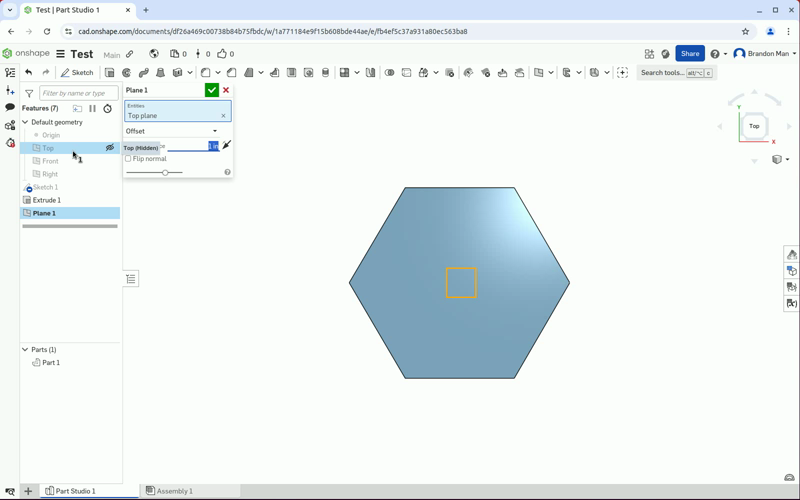
text(15.405)
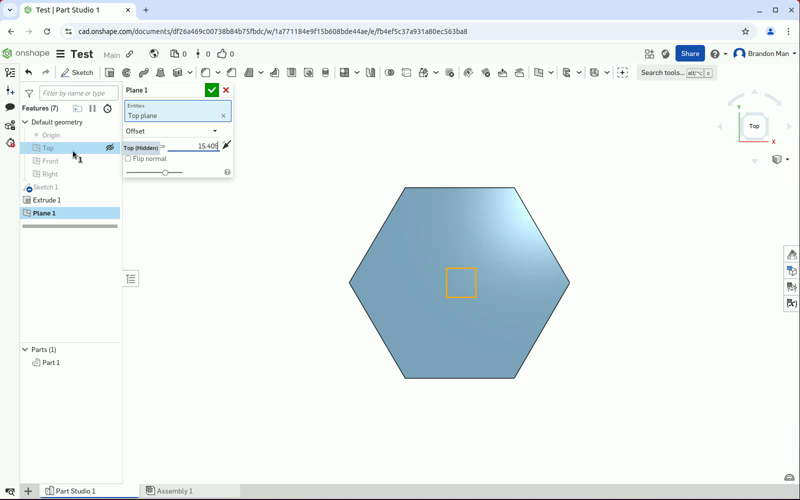
key(enter, 2)
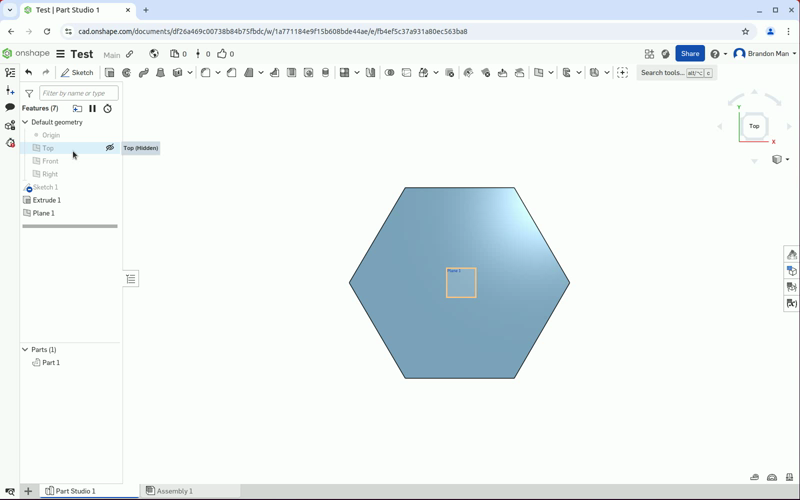
key(shift+s)
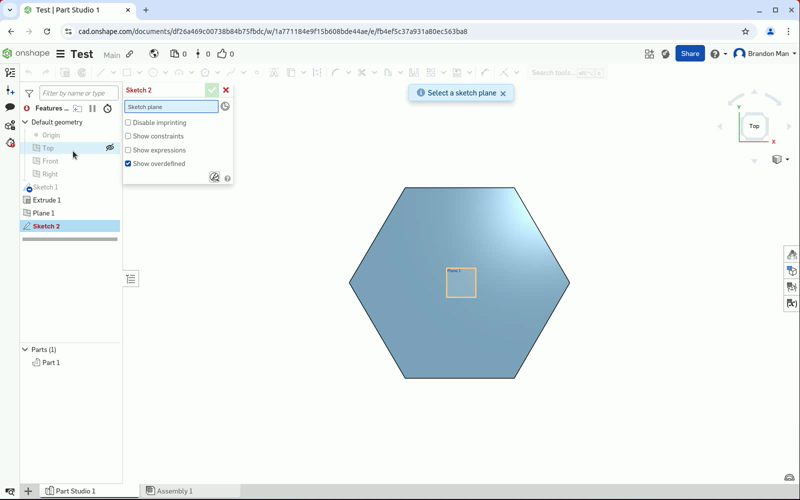
mouse_move(73, 215)
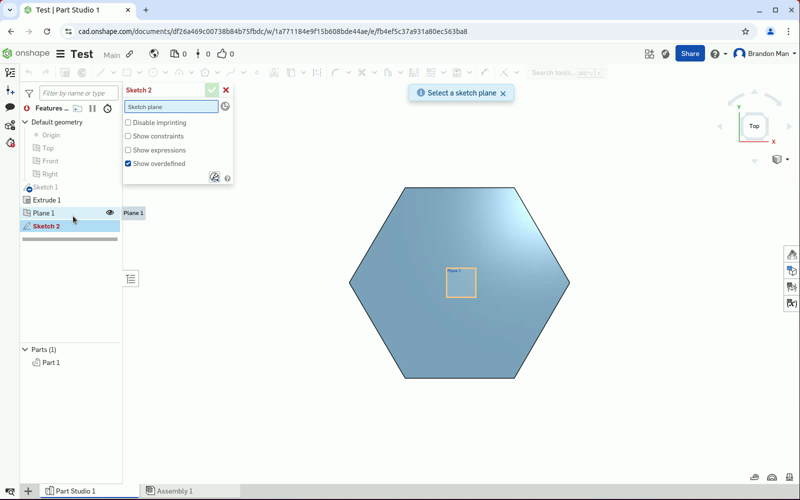
click(73, 215)
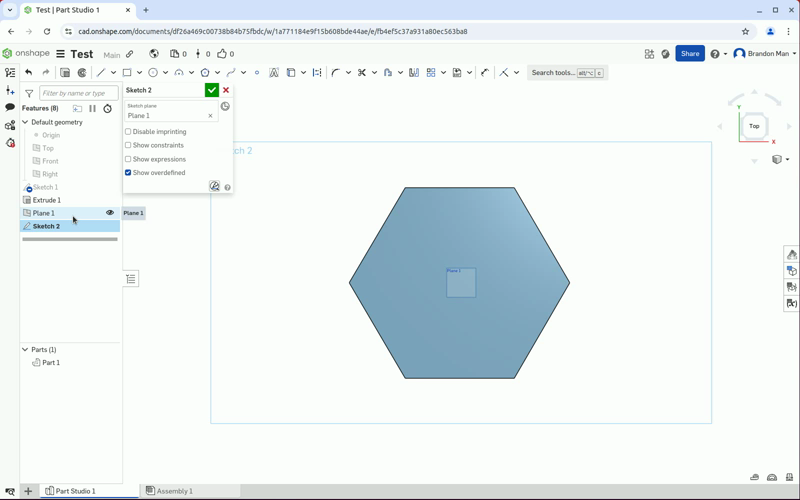
mouse_move(73, 352)
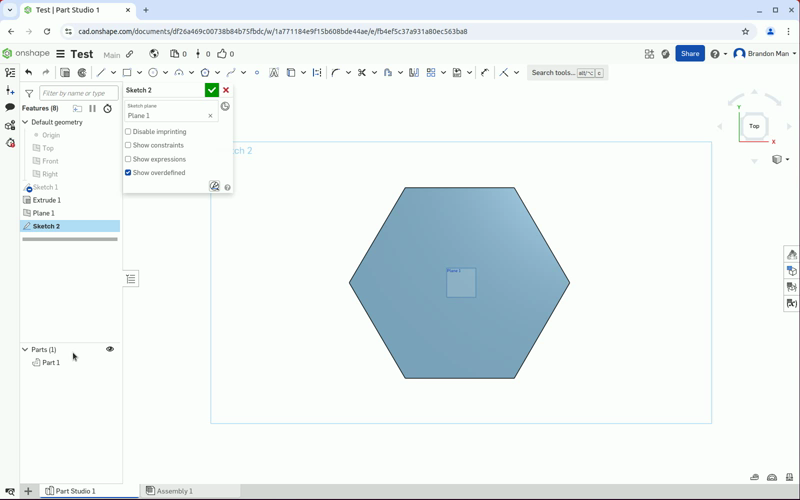
key(y)
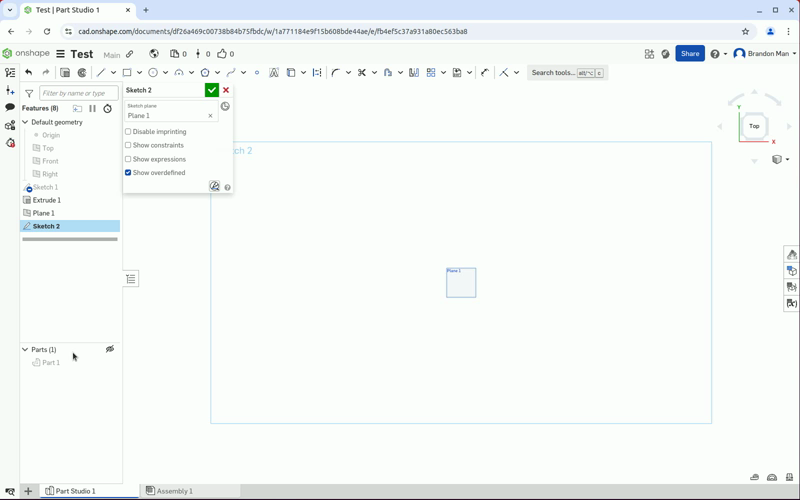
key(c)
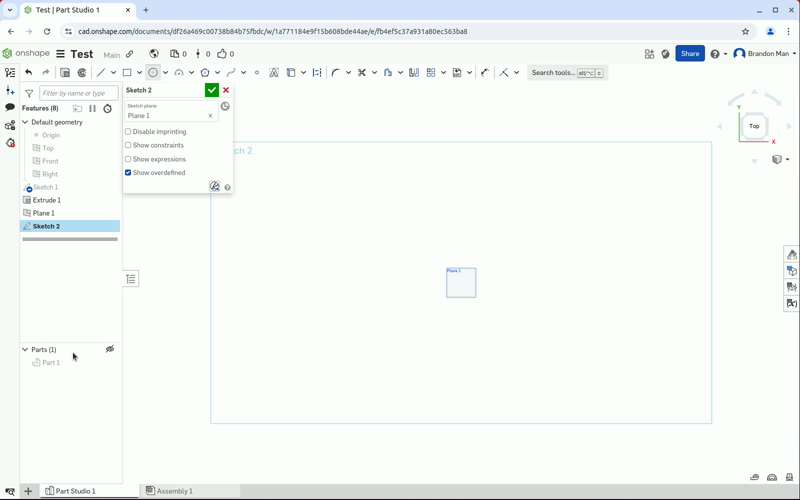
key_down(shift)
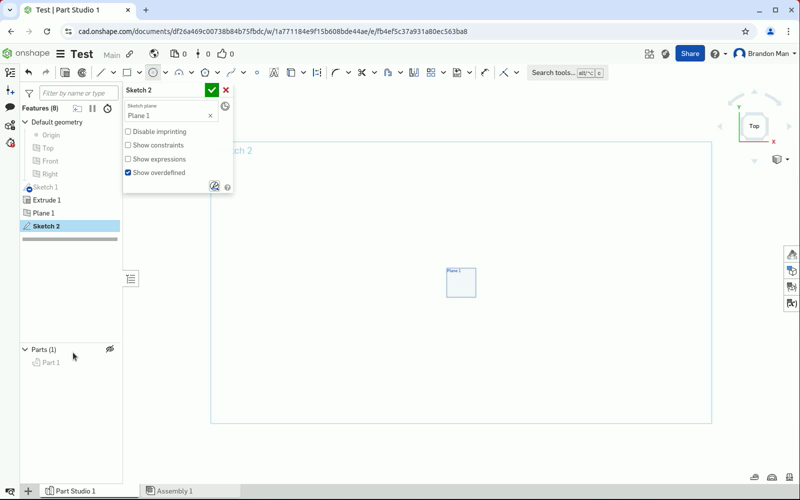
mouse_move(461, 282)
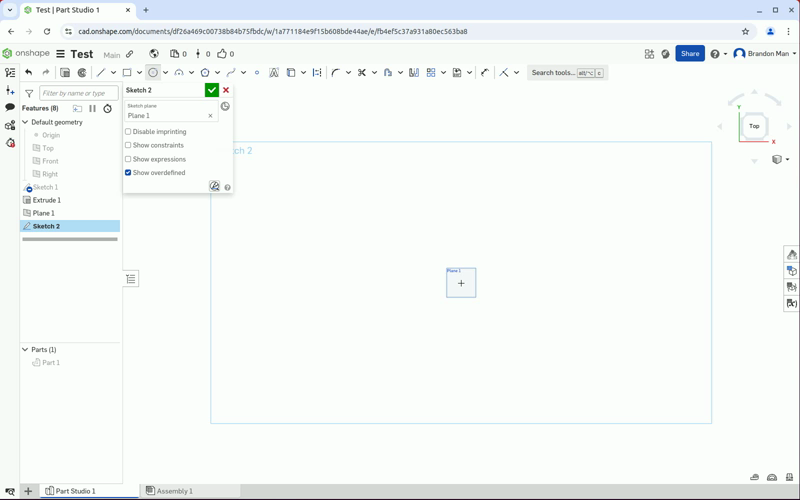
click(461, 282)
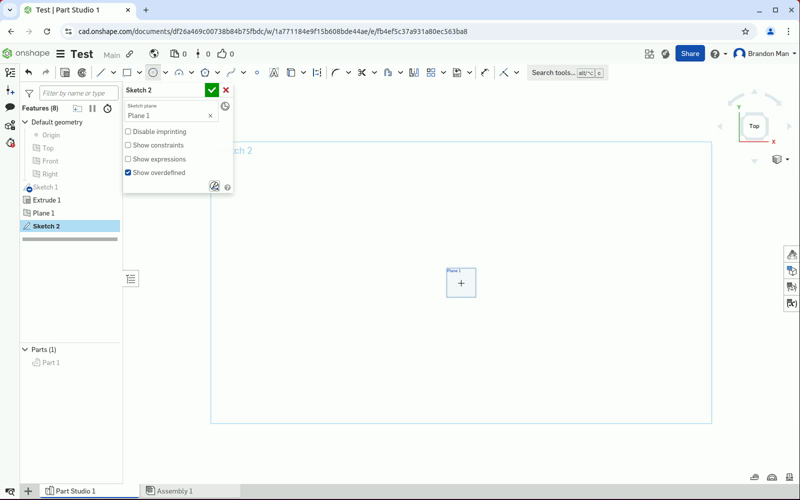
key_up(shift)
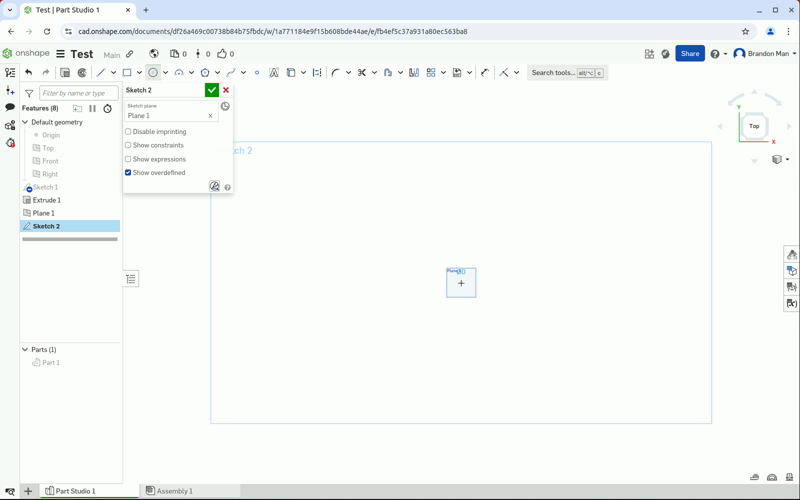
mouse_move(552, 282)
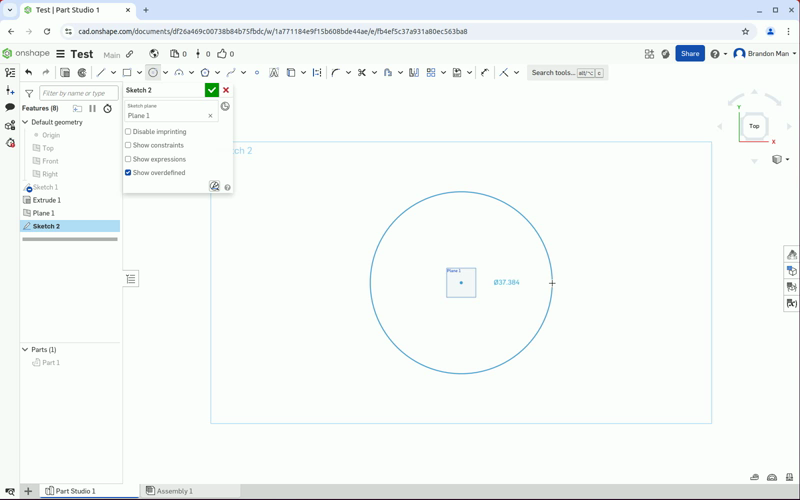
click(552, 282)
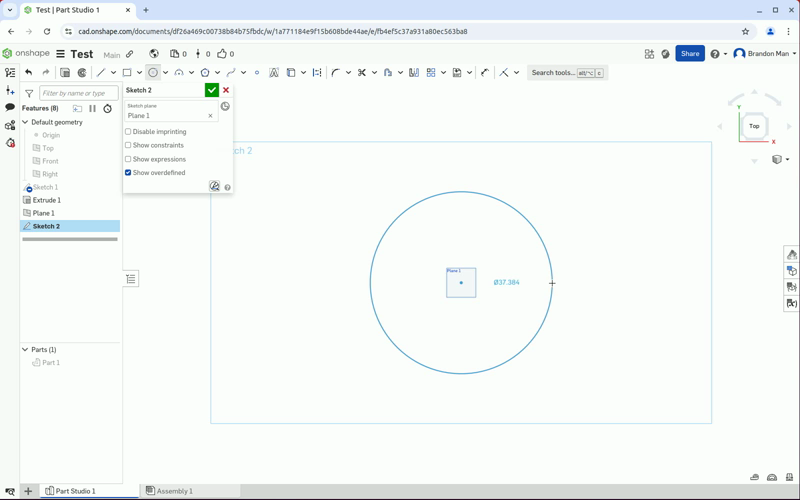
key(esc)
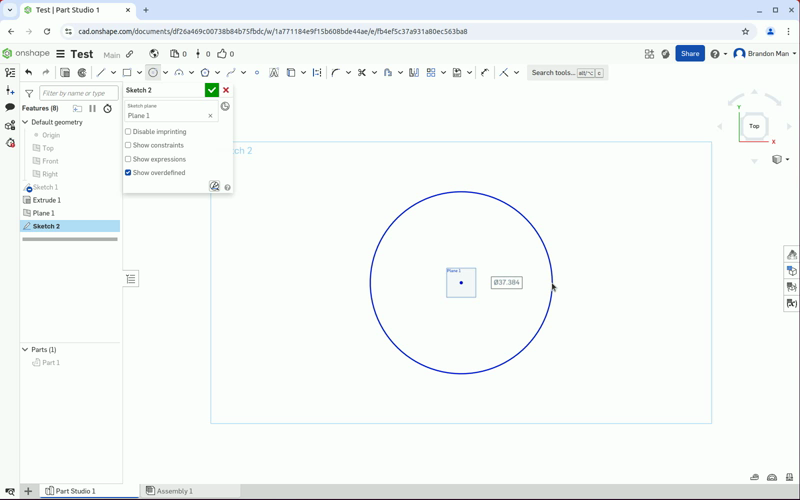
mouse_move(529, 266)
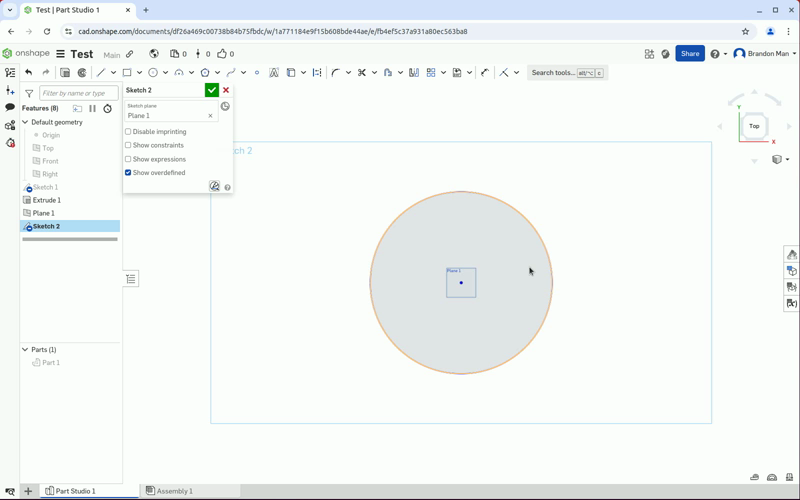
click(529, 266)
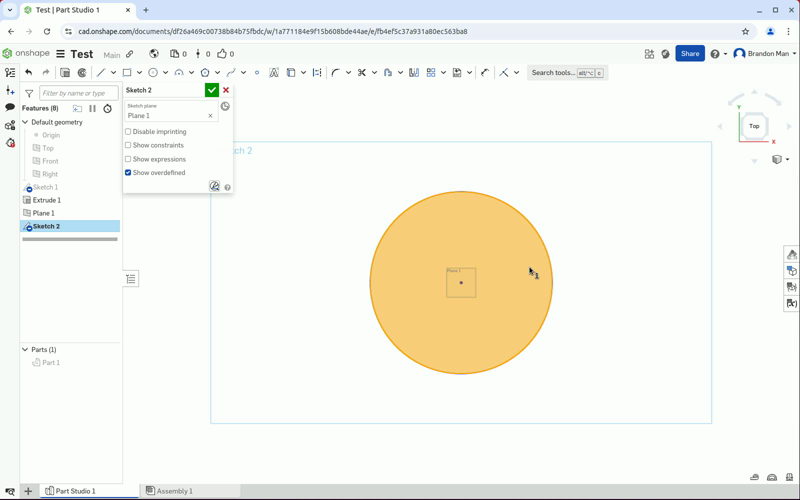
mouse_move(73, 352)
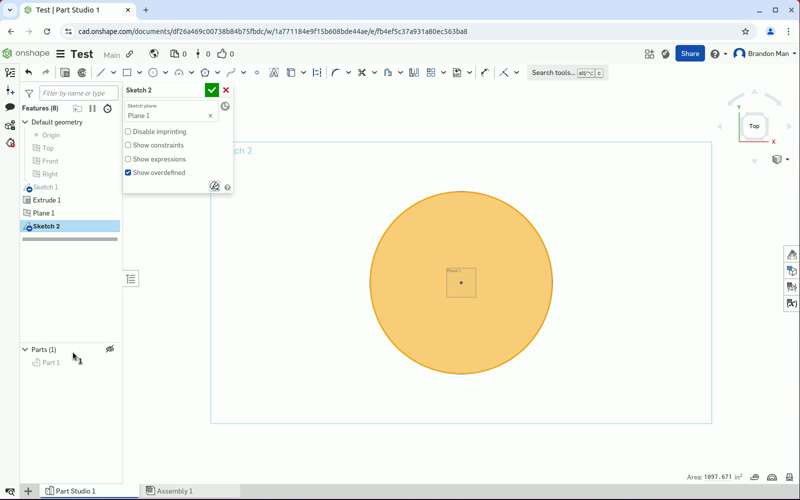
key(shift+y)
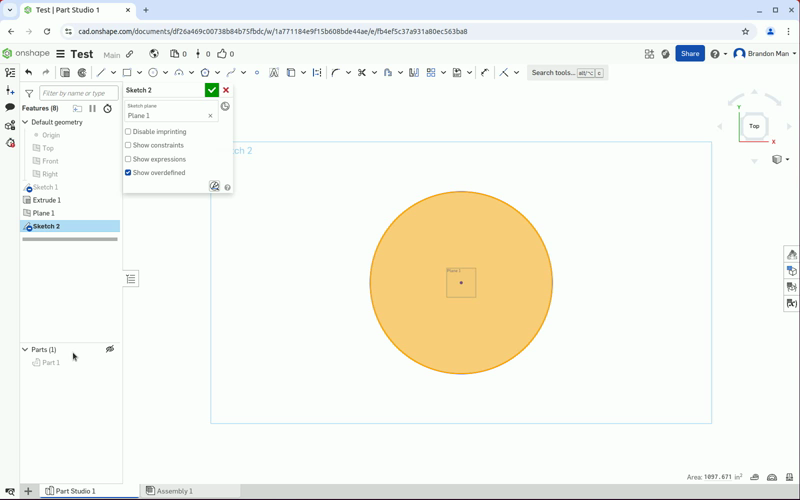
key(shift+e)
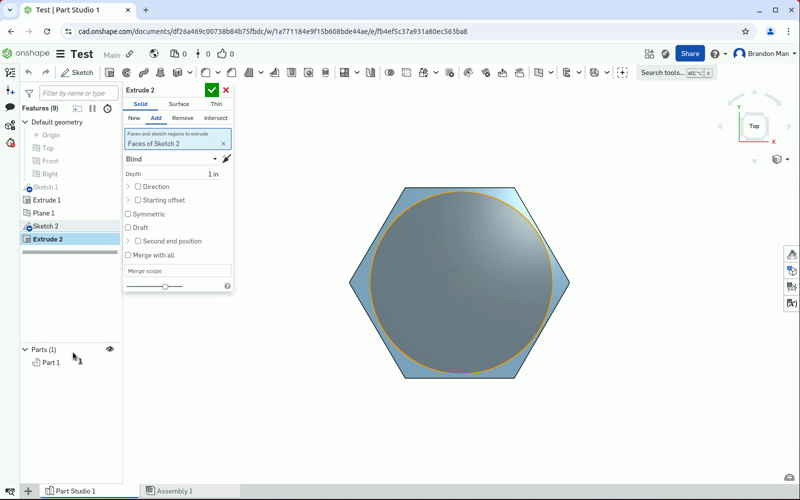
mouse_move(143, 106)
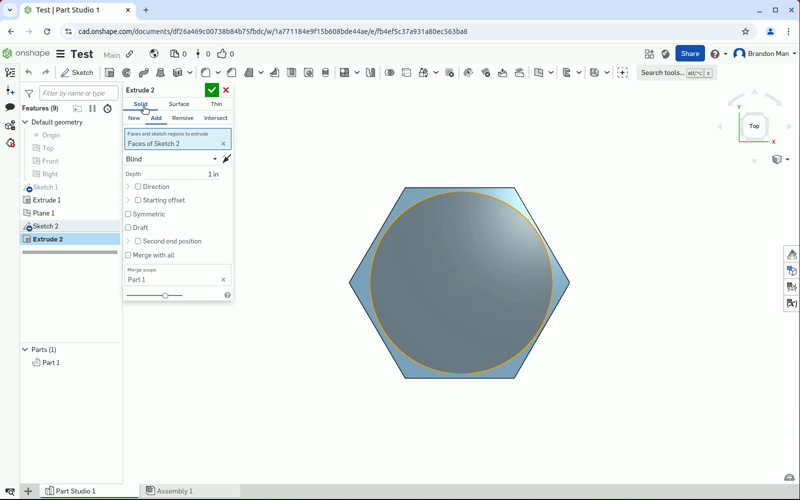
click(143, 106)
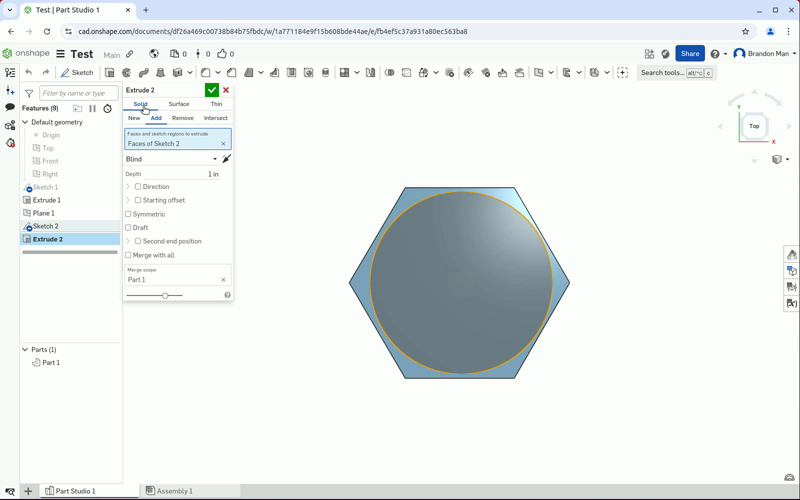
mouse_move(137, 120)
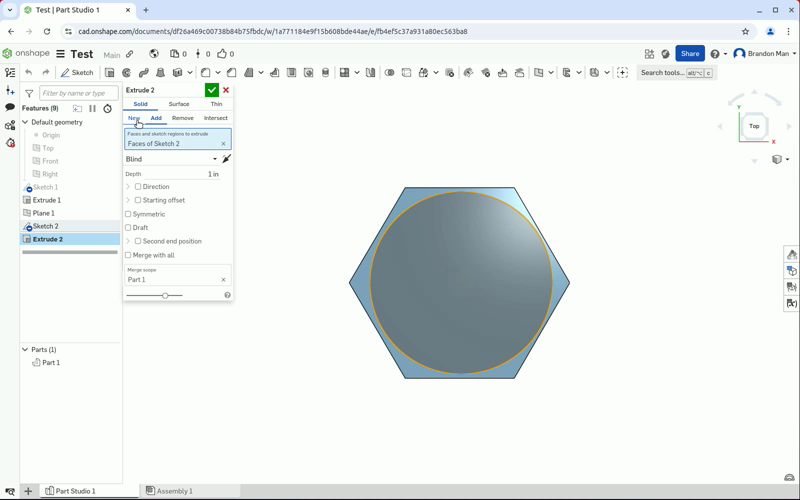
click(137, 120)
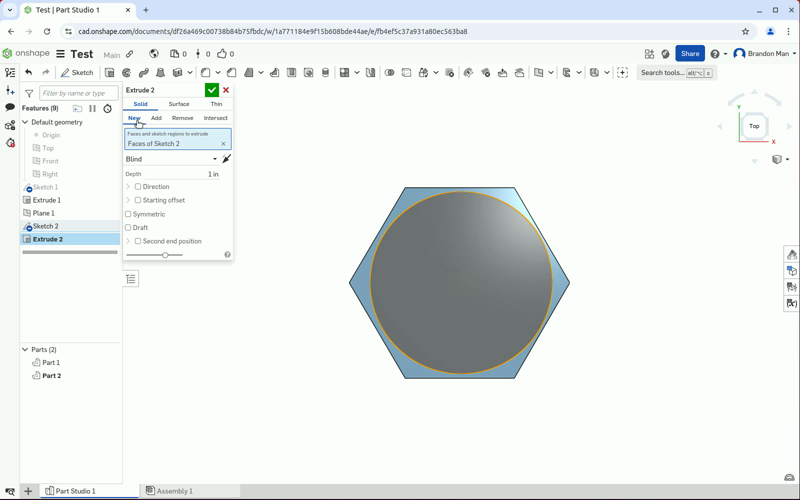
key(tab, 4)
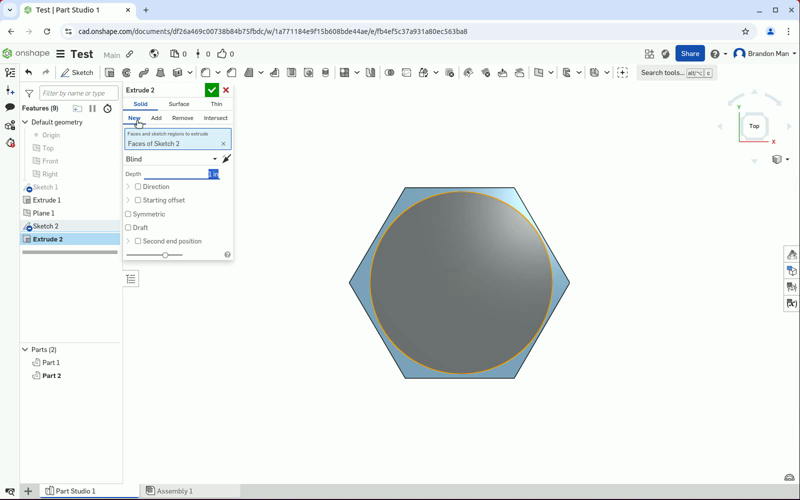
text(7.703)
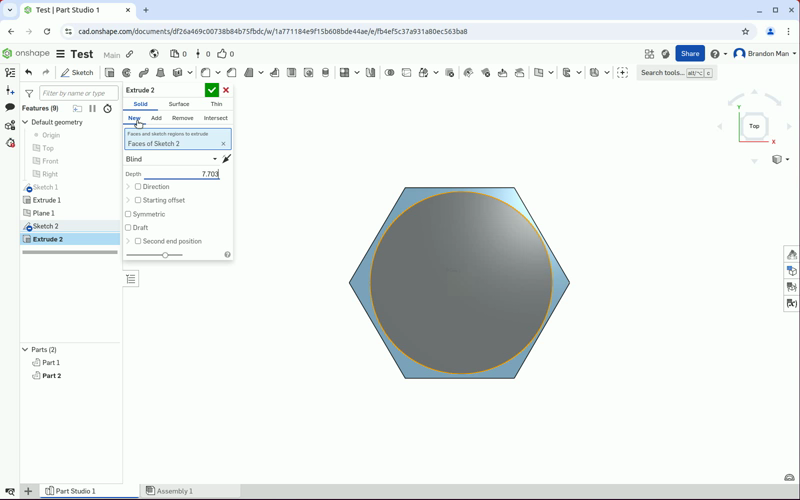
key(enter)
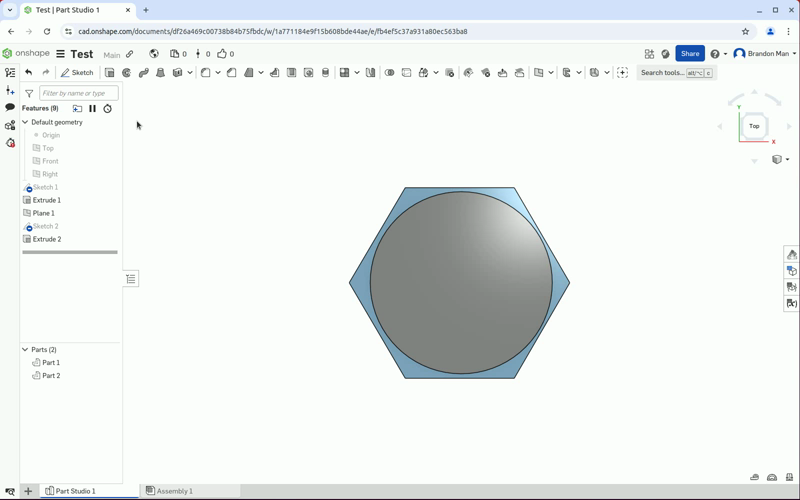
key(shift+h)
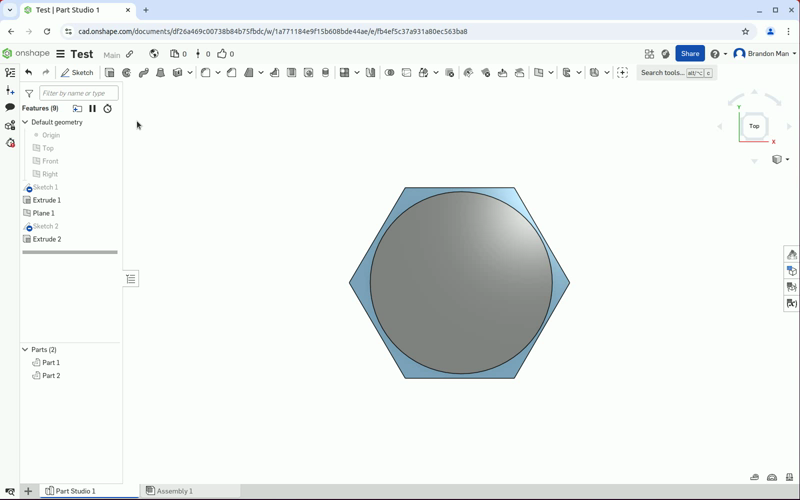
key(shift+h)
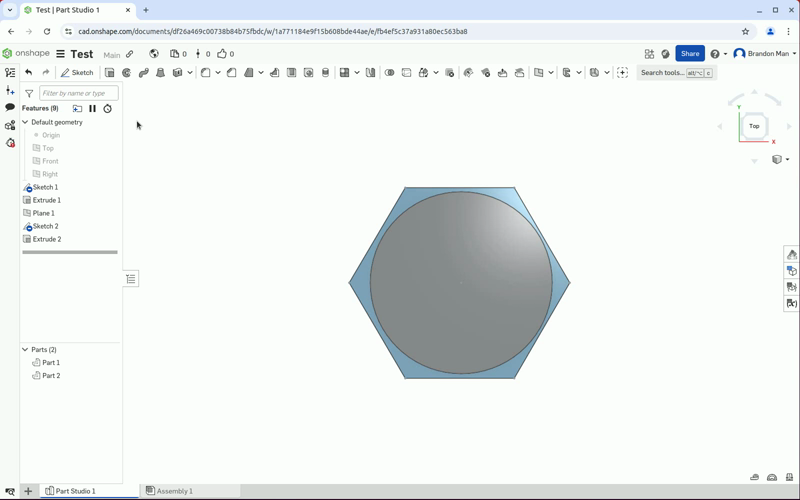
key(shift+7)
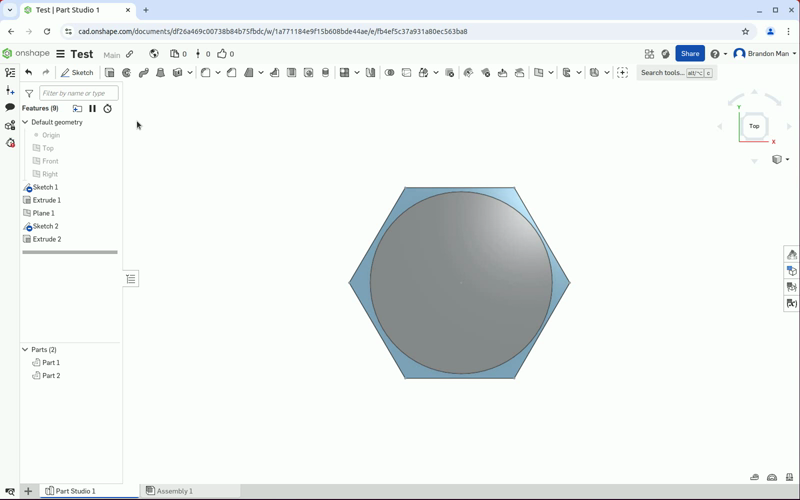
key(up, 3)
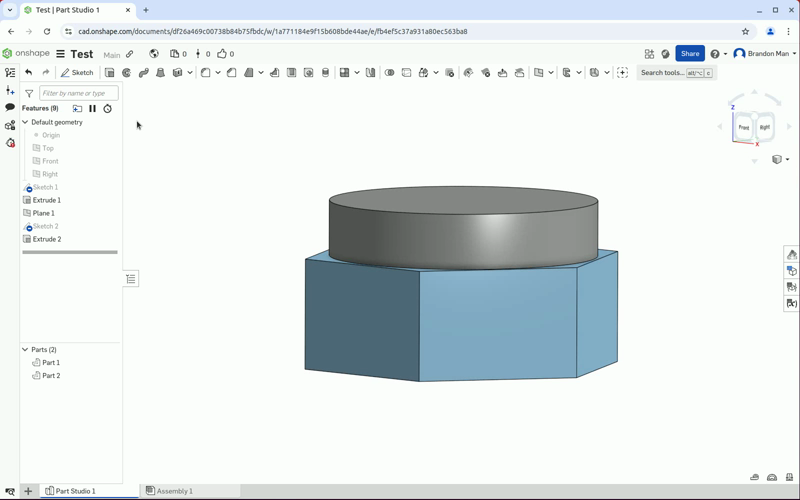
key(left, 3)
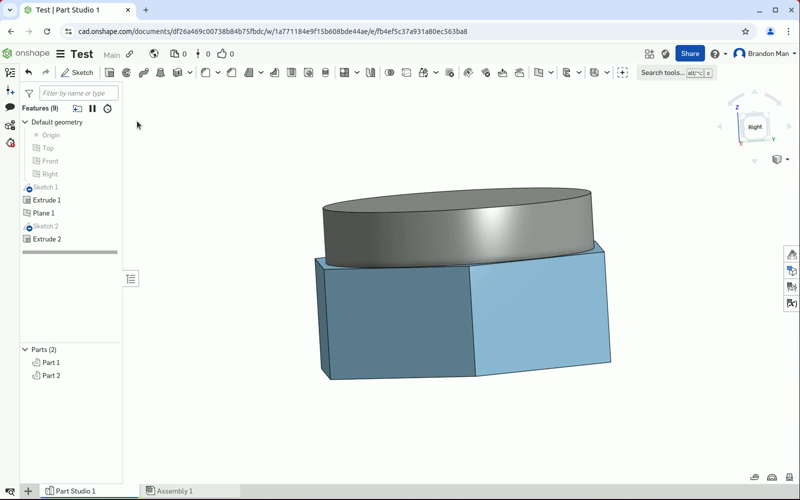
key(right, 3)
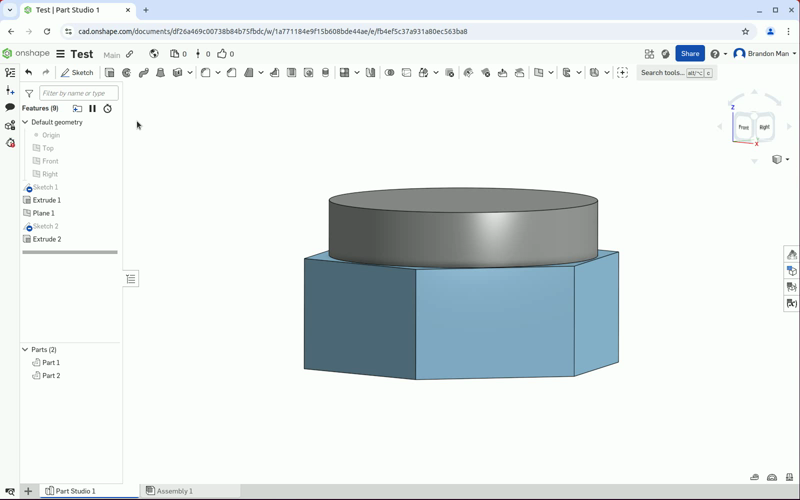
key(down, 3)
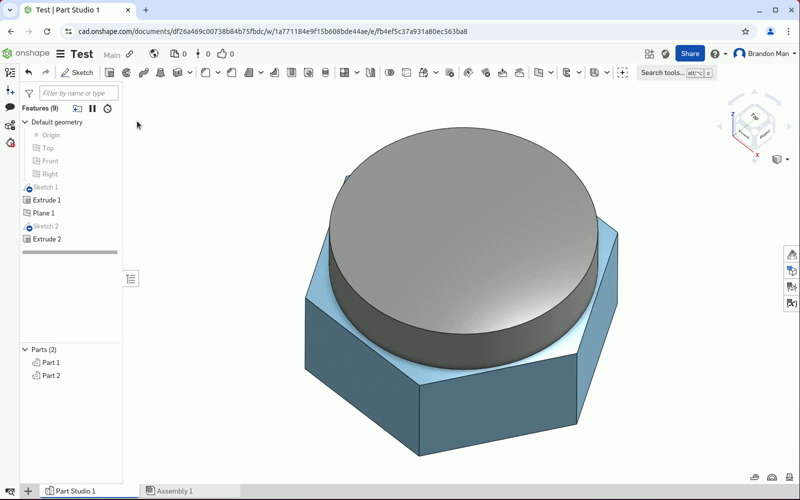
mouse_move(73, 189)
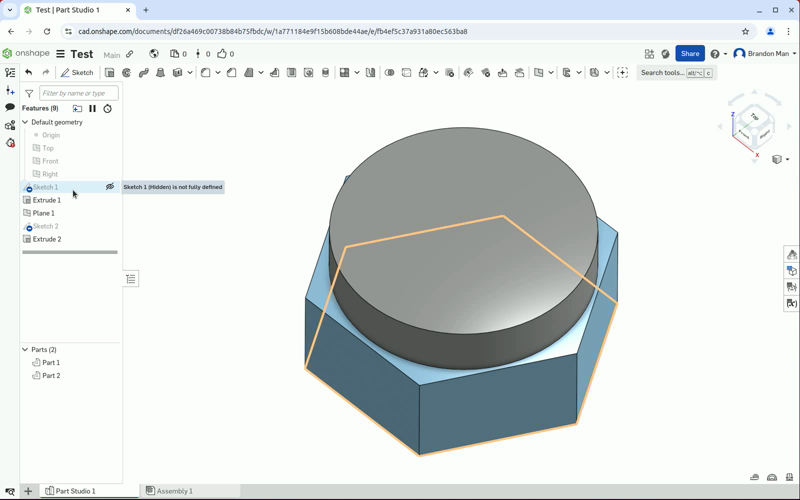
click(73, 189)